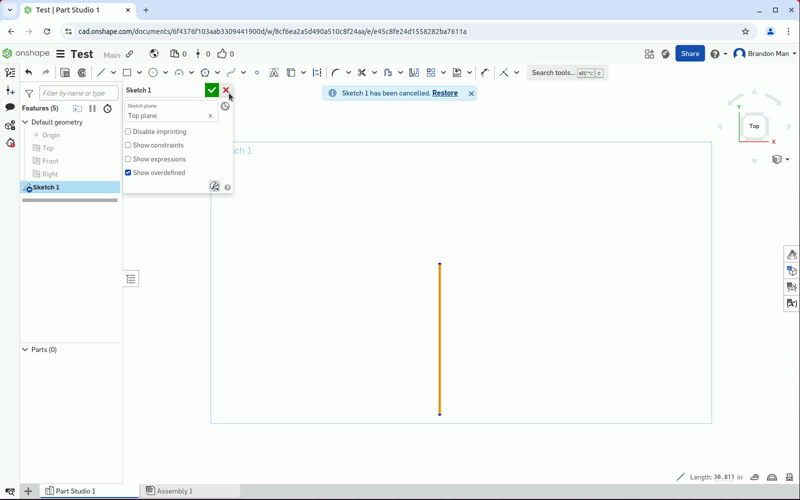
key(shift+h)
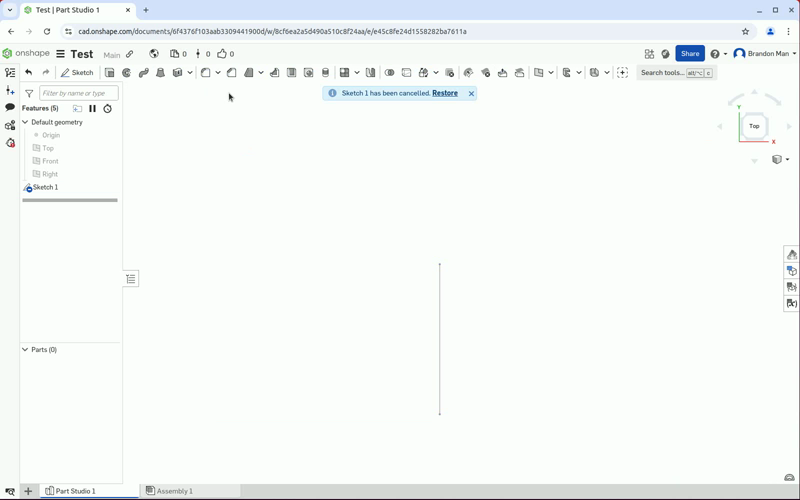
key(shift+s)
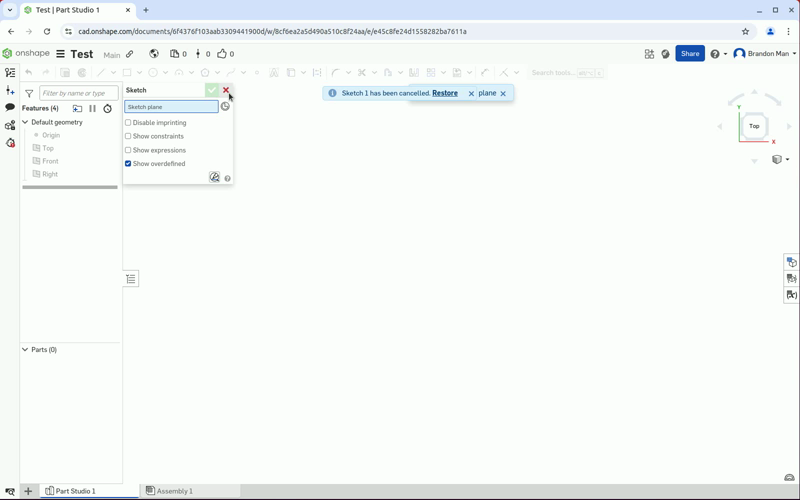
mouse_move(73, 150)
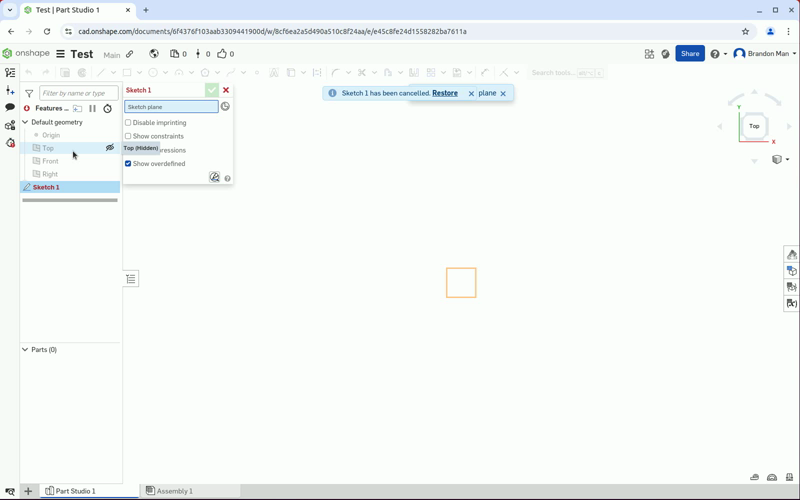
click(73, 150)
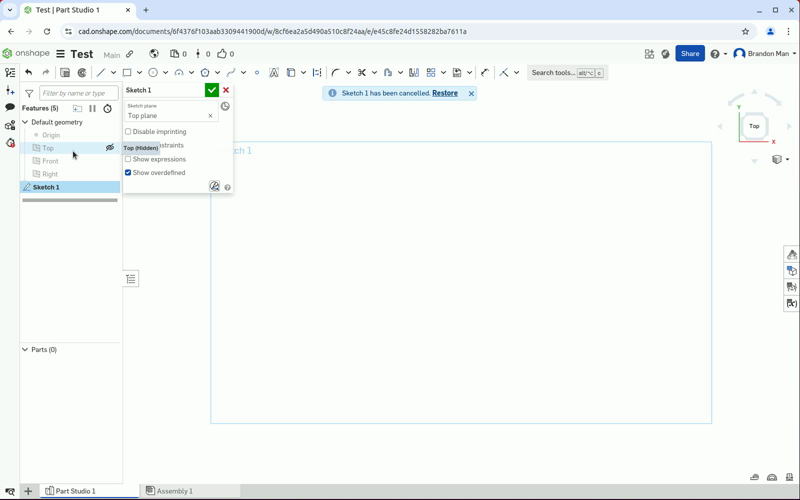
mouse_move(73, 352)
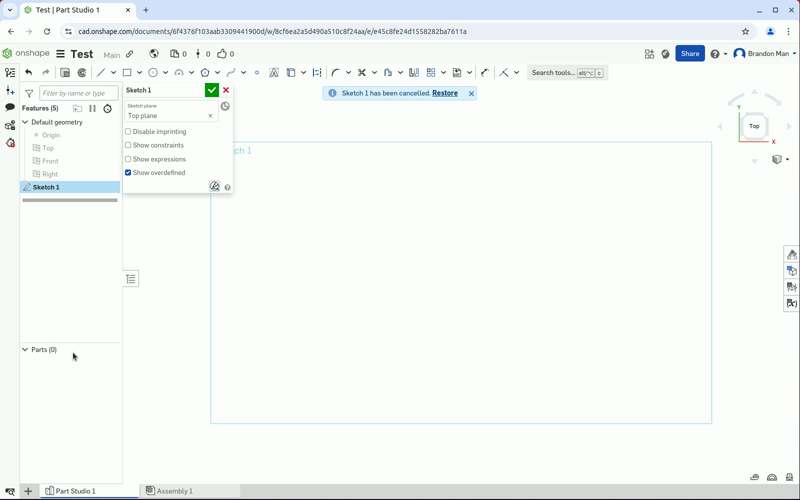
key(y)
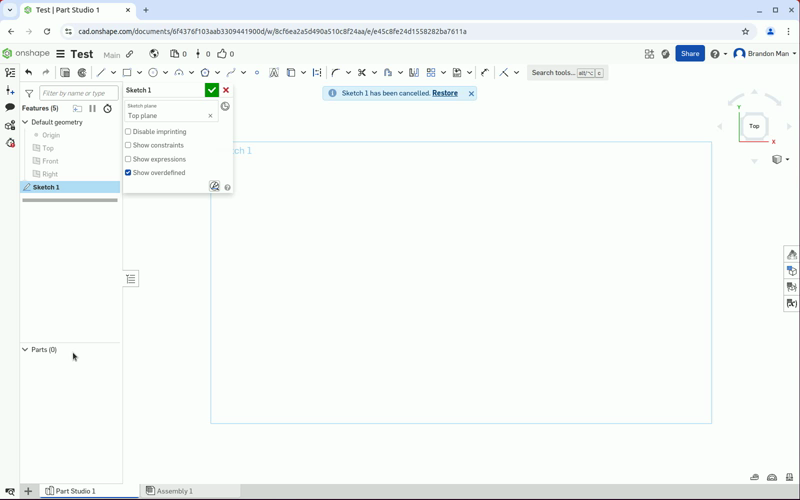
key(l)
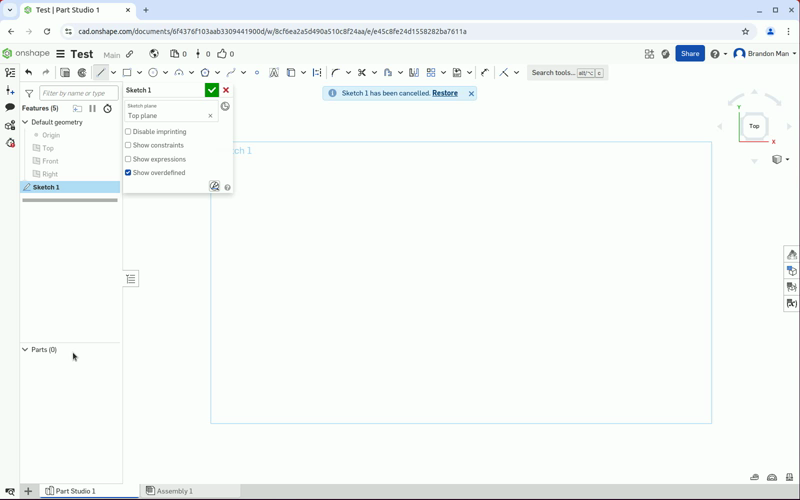
key_down(shift)
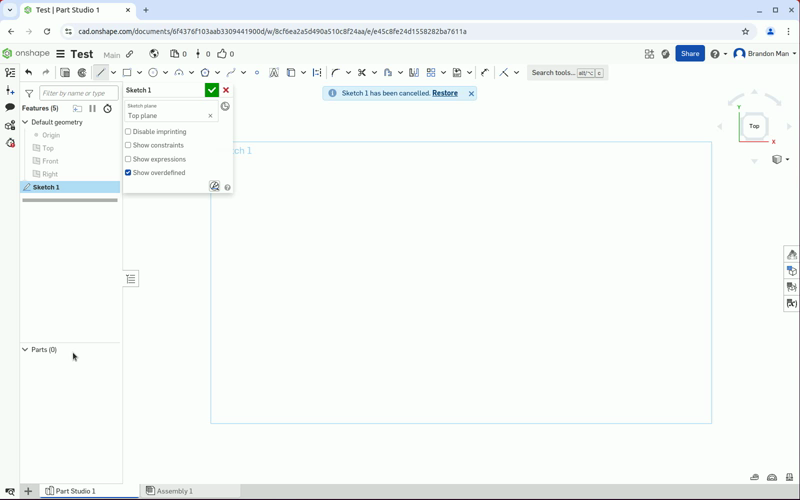
mouse_move(348, 395)
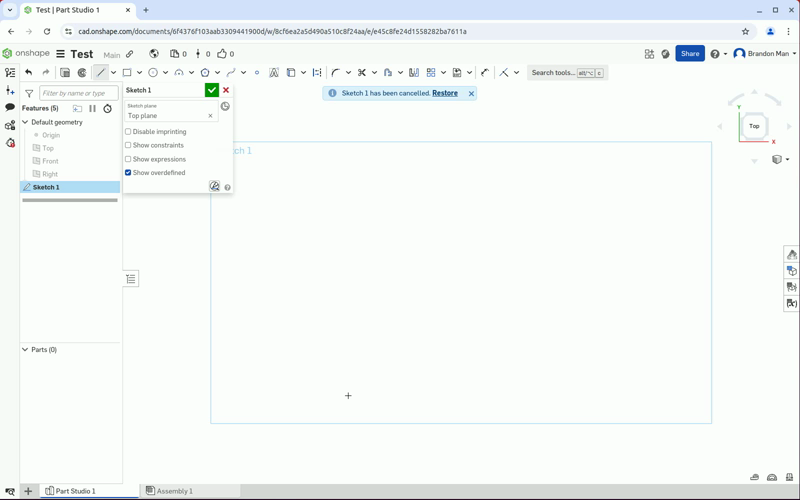
click(348, 395)
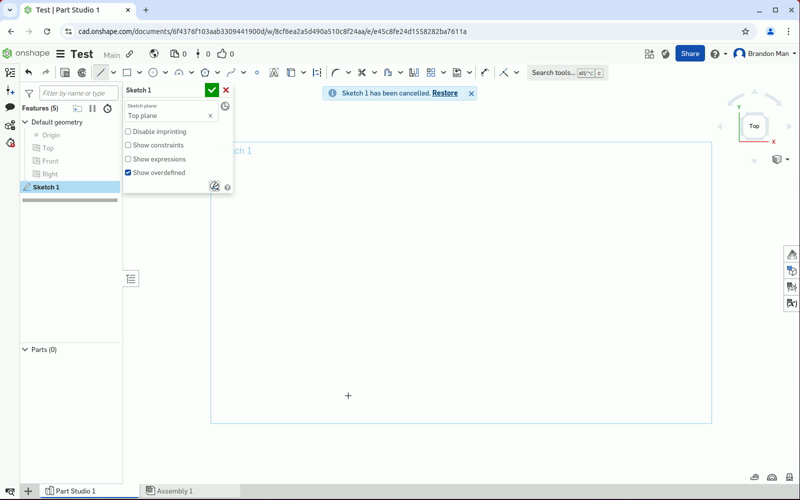
key_up(shift)
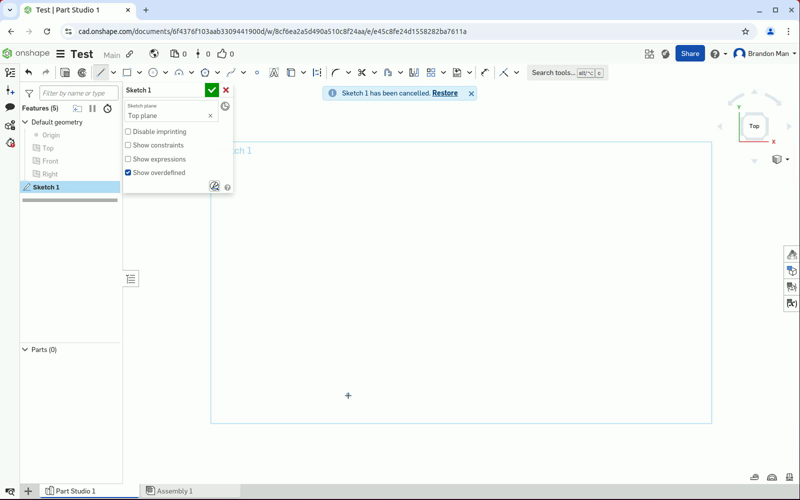
key_down(shift)
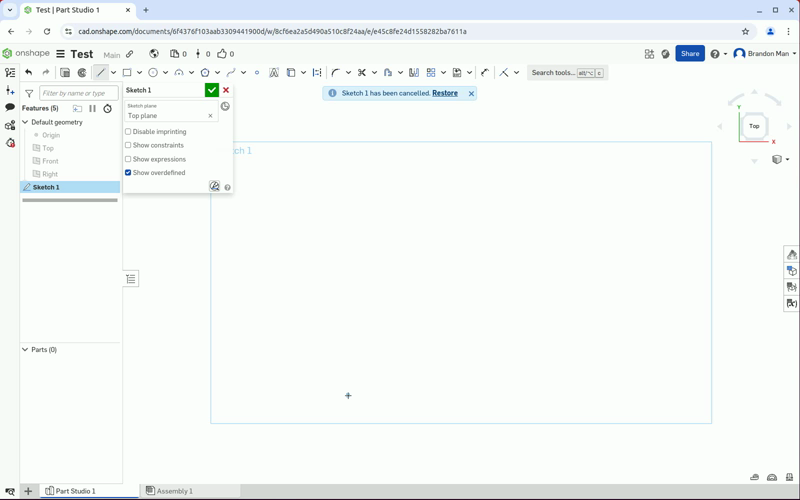
mouse_move(572, 395)
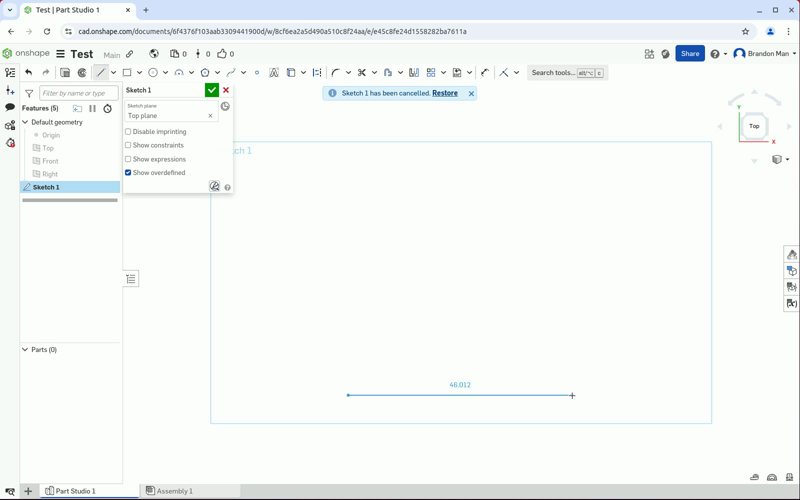
click(572, 395)
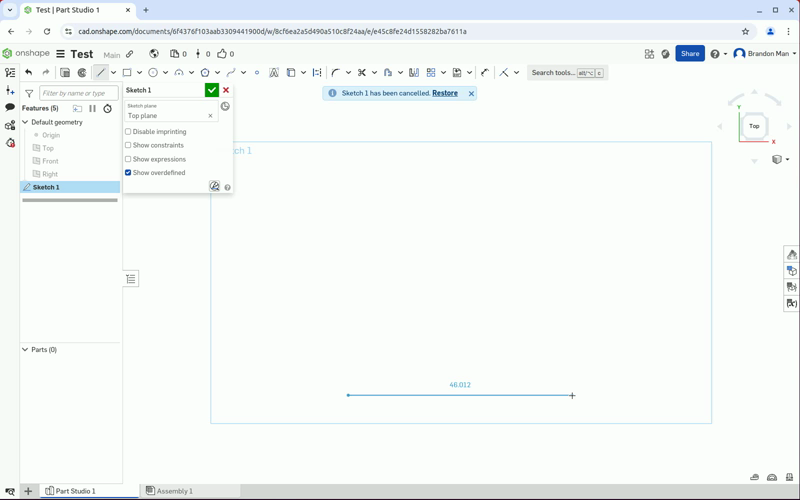
key_up(shift)
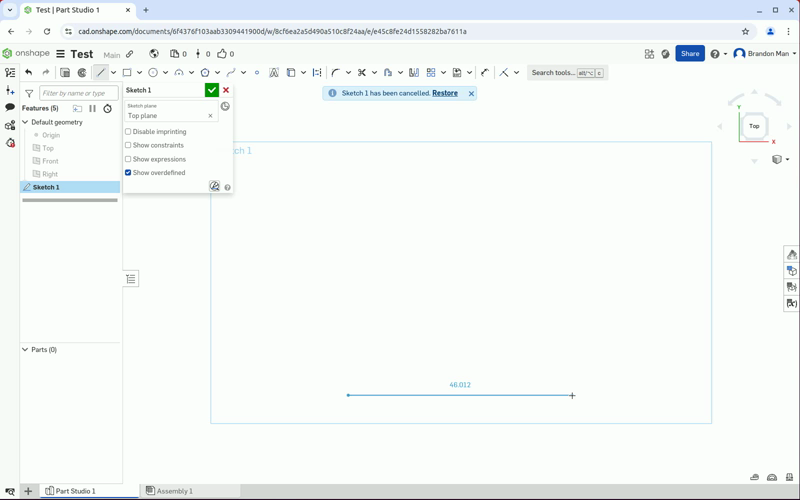
key_down(shift)
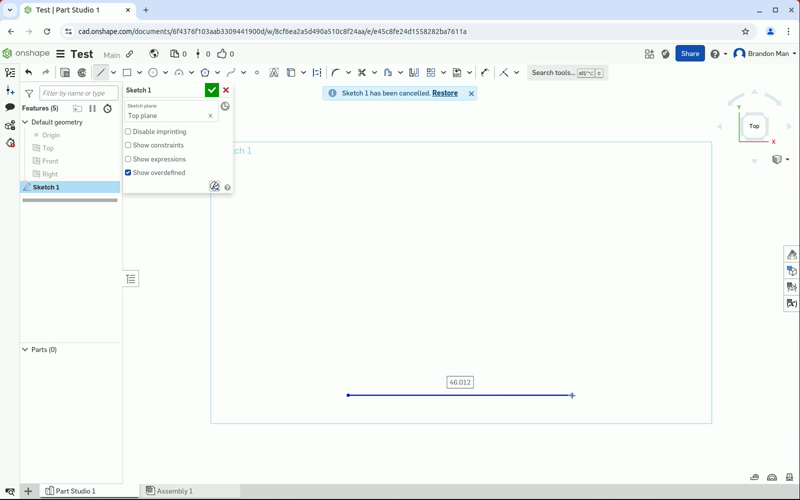
mouse_move(572, 171)
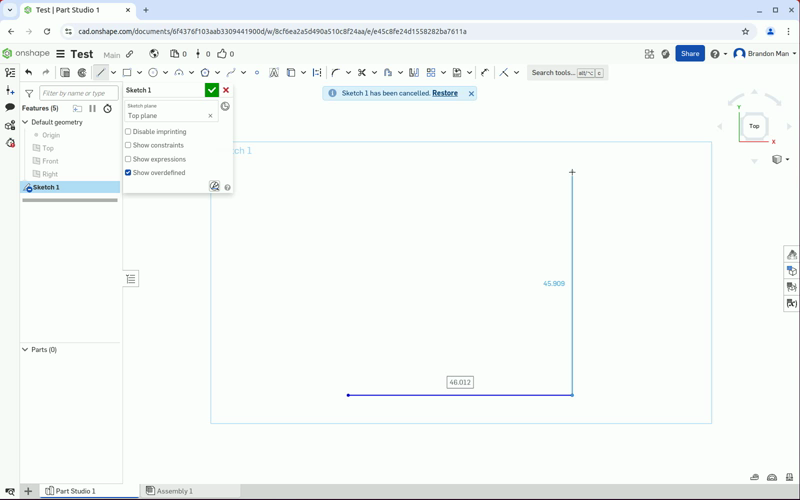
click(572, 171)
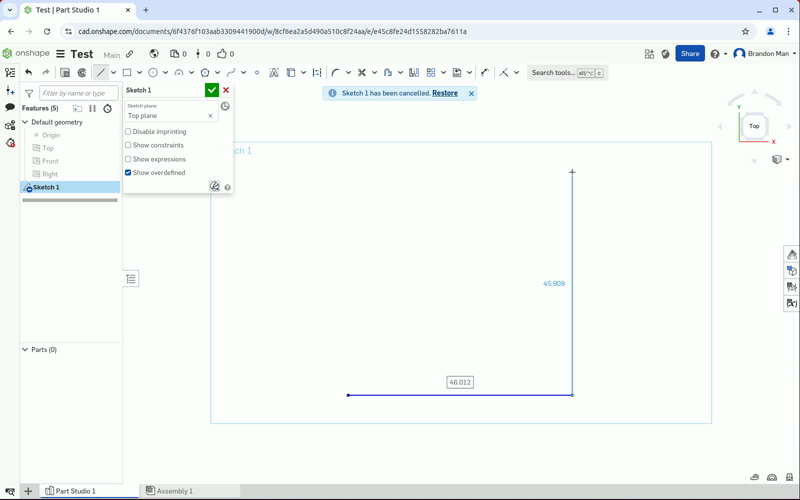
key_up(shift)
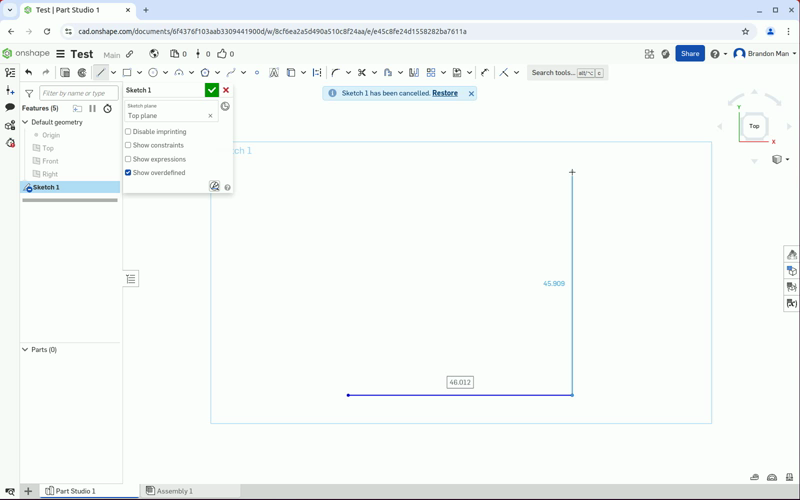
key_down(shift)
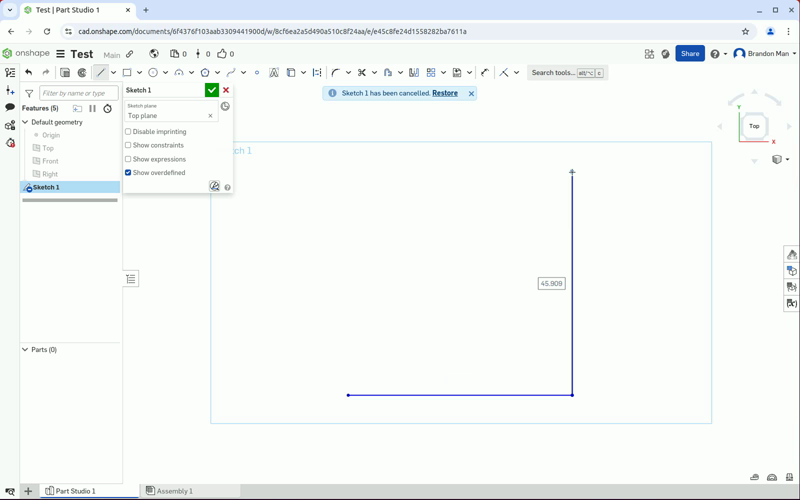
mouse_move(348, 171)
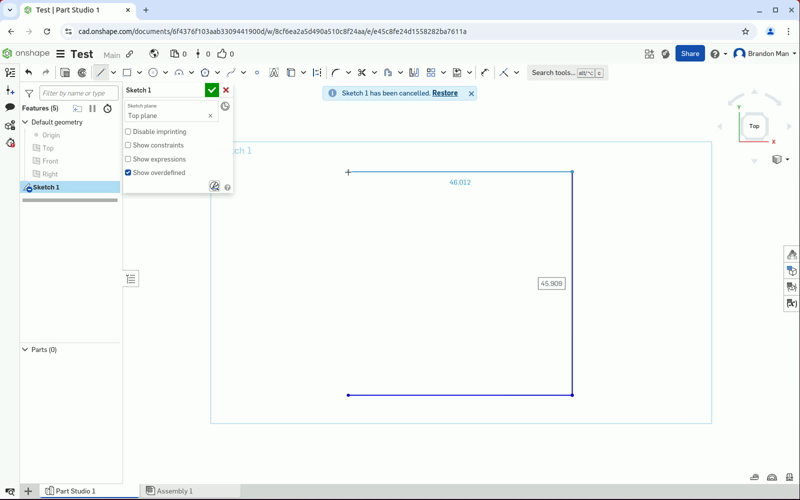
click(348, 171)
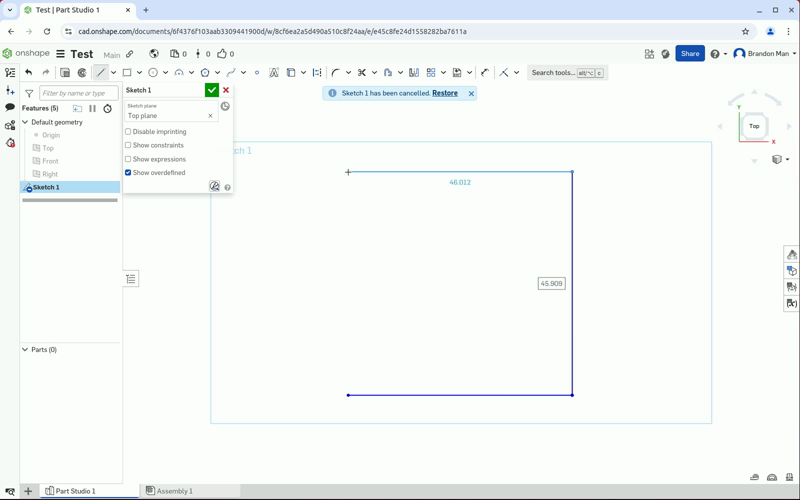
key_up(shift)
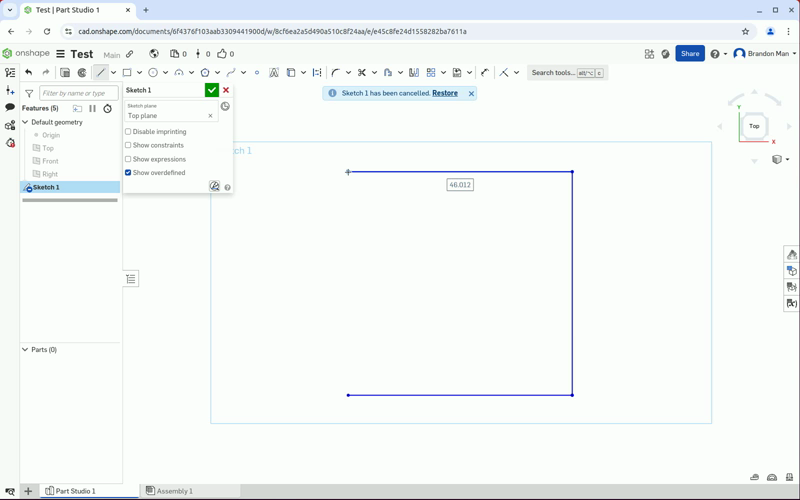
key_down(shift)
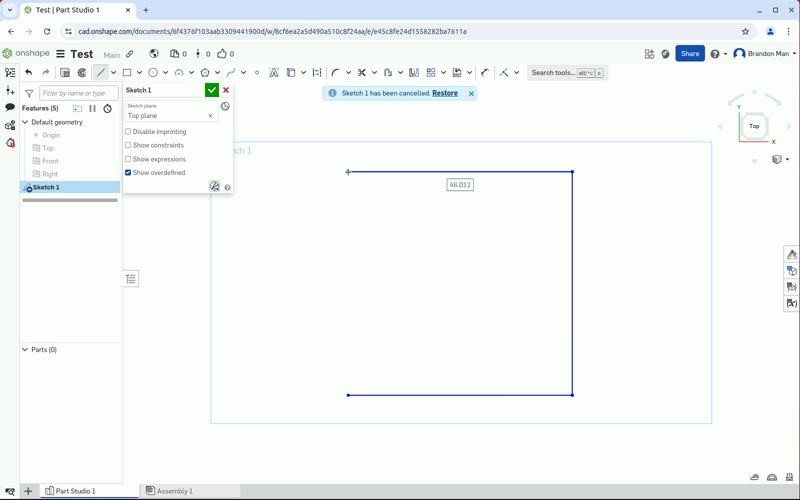
mouse_move(348, 395)
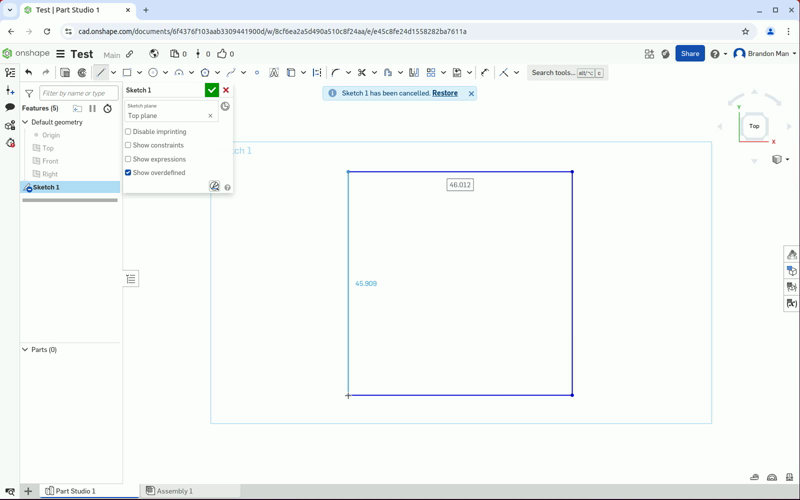
key_up(shift)
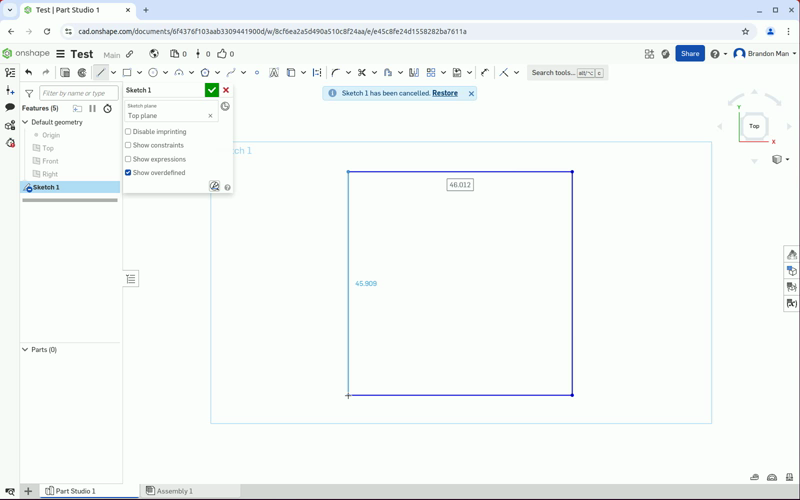
click(348, 395)
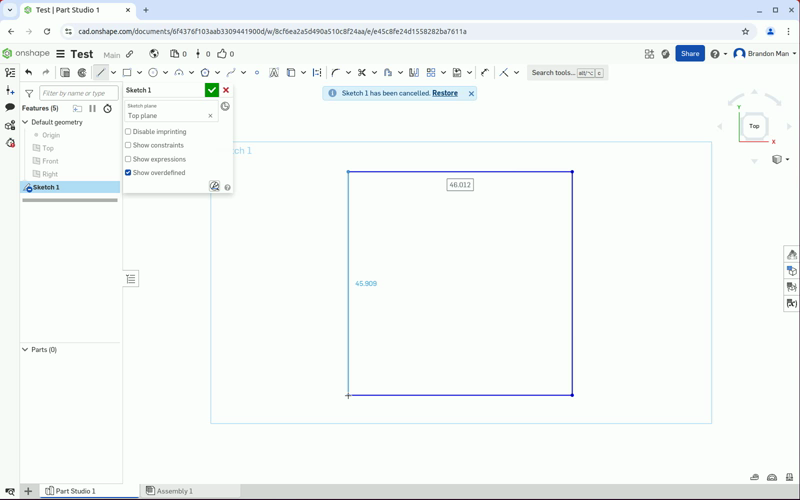
key(esc)
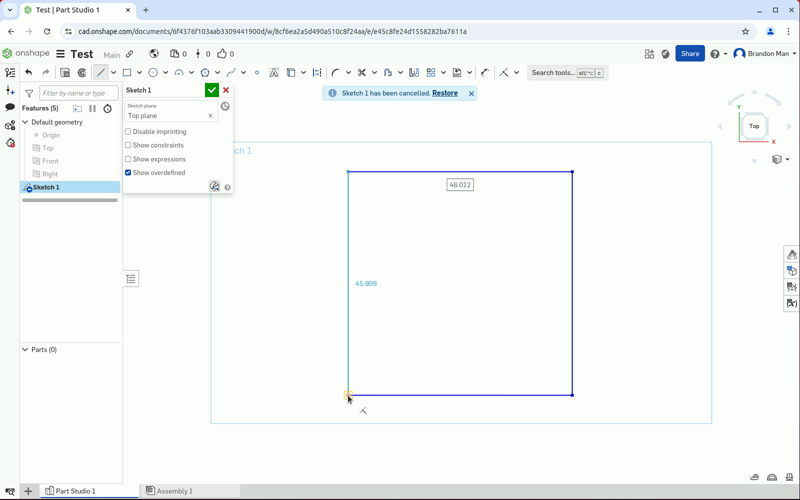
mouse_move(473, 353)
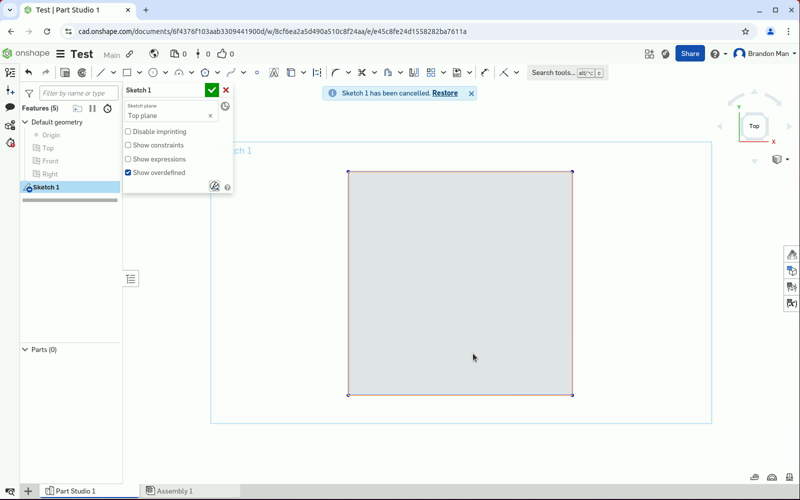
click(473, 353)
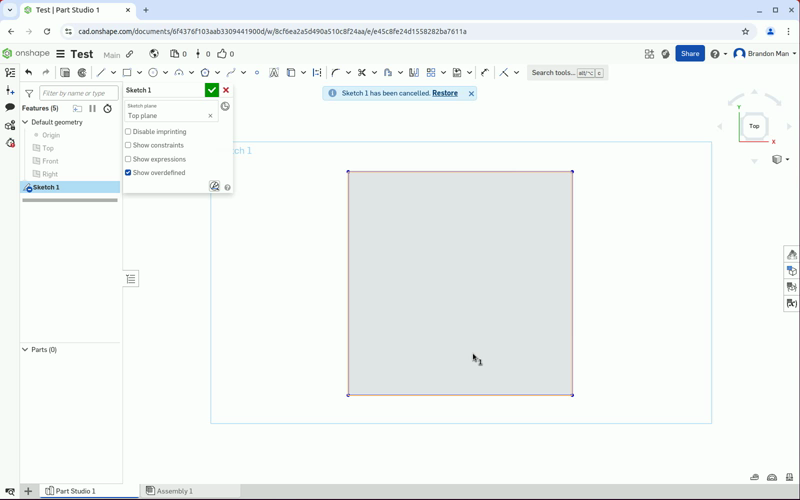
mouse_move(73, 352)
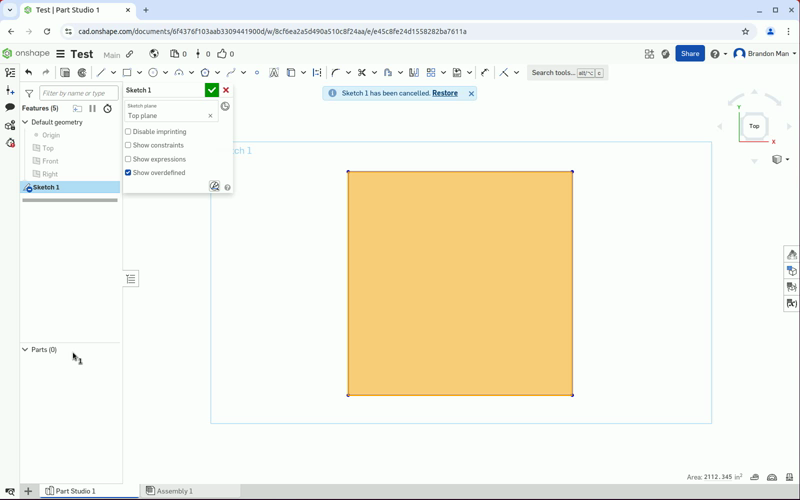
key(shift+y)
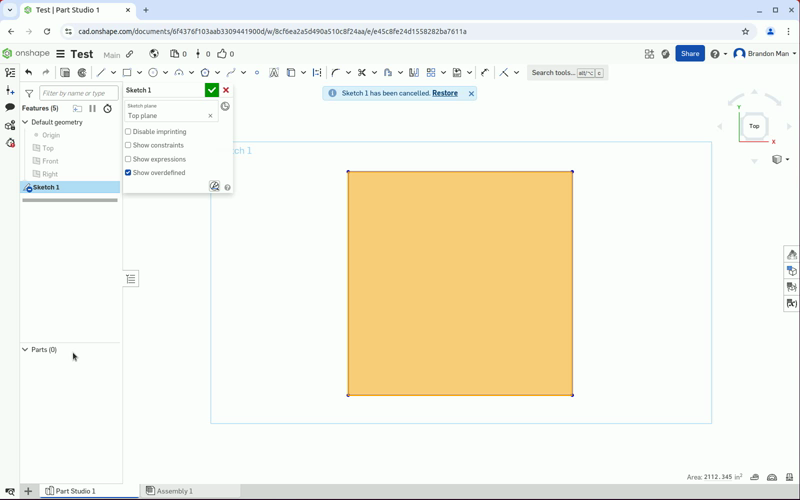
key(shift+e)
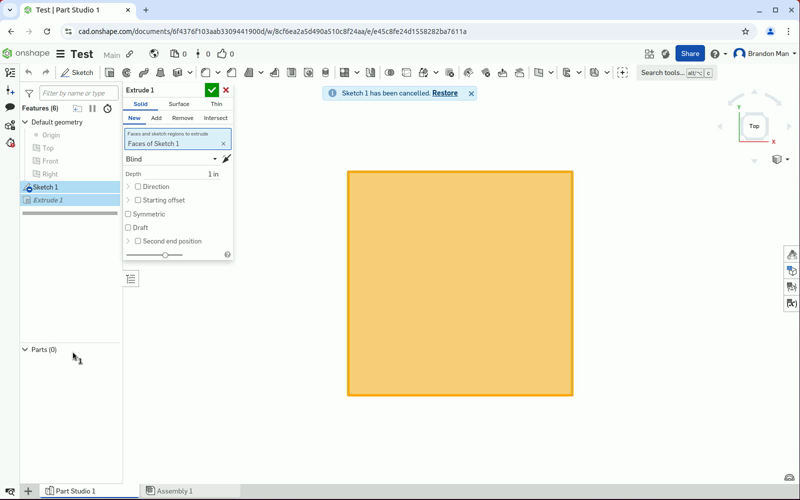
mouse_move(143, 106)
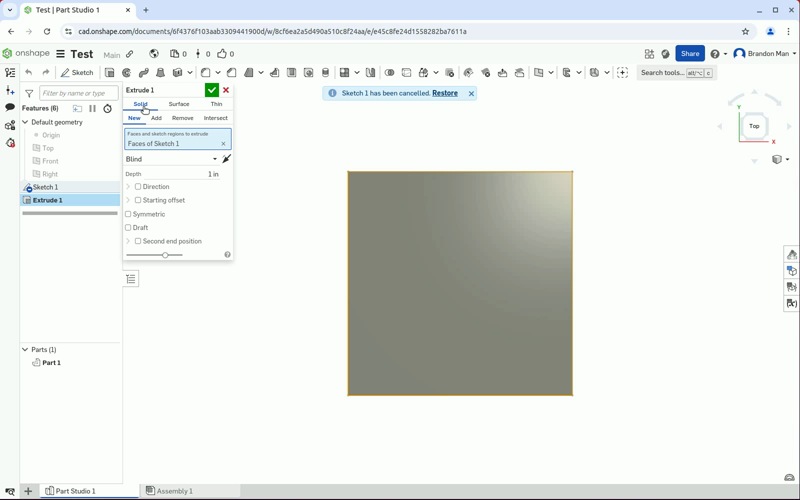
click(143, 106)
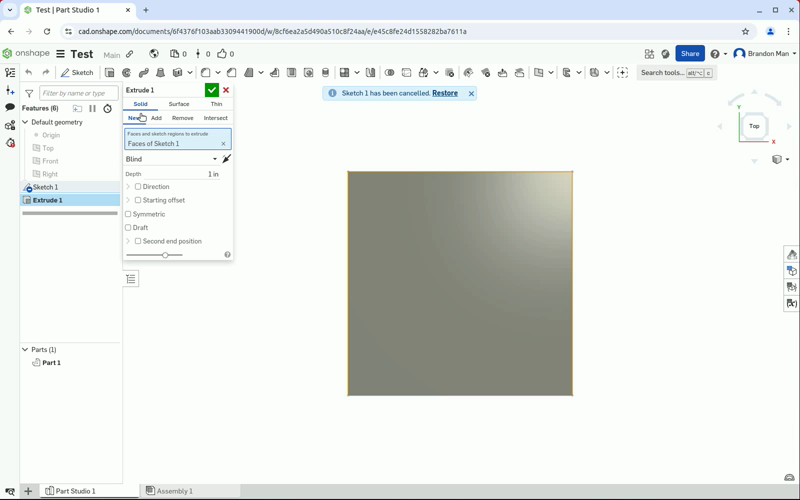
mouse_move(137, 120)
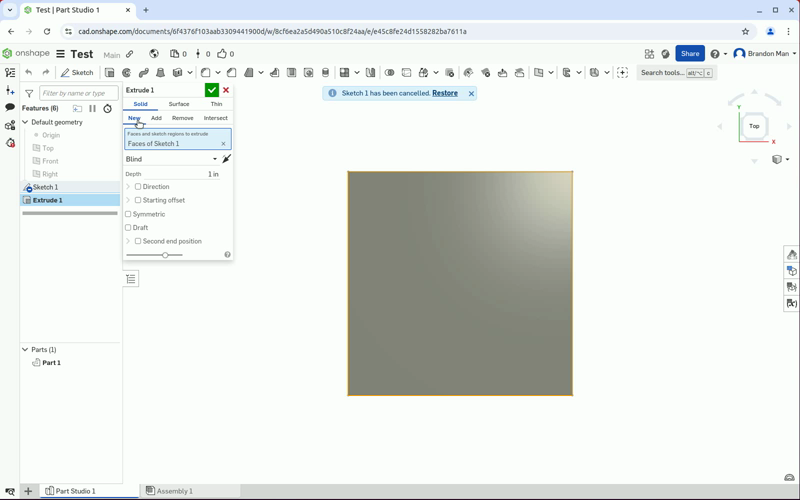
click(137, 120)
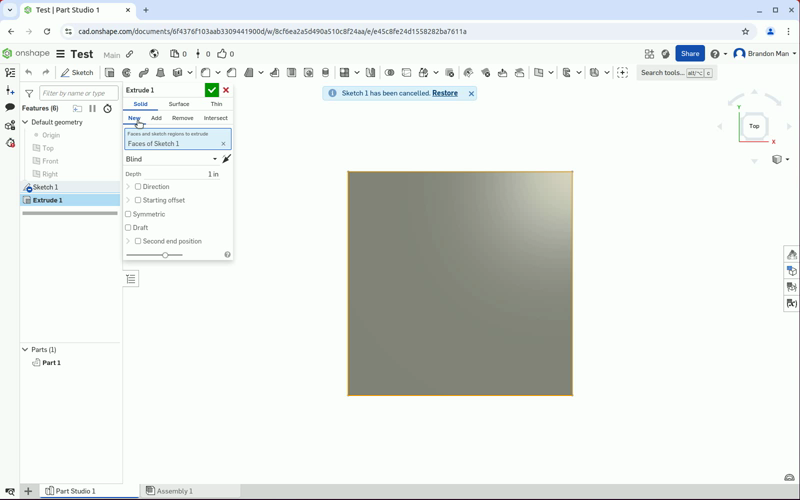
key(tab, 4)
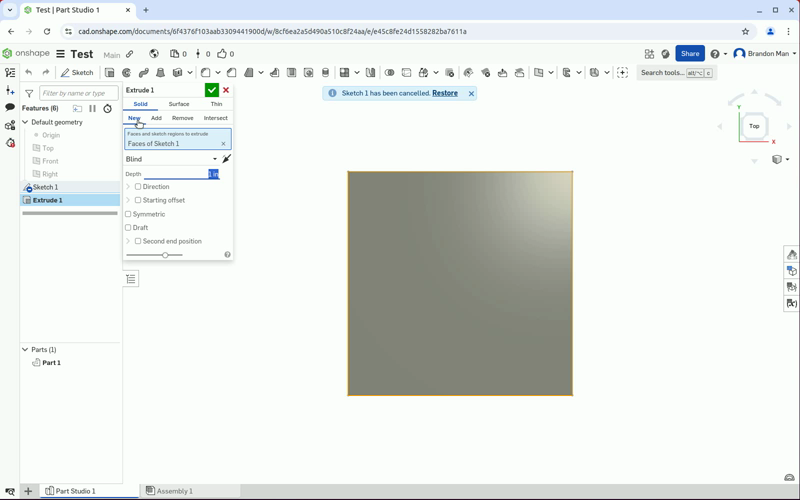
text(1.204)
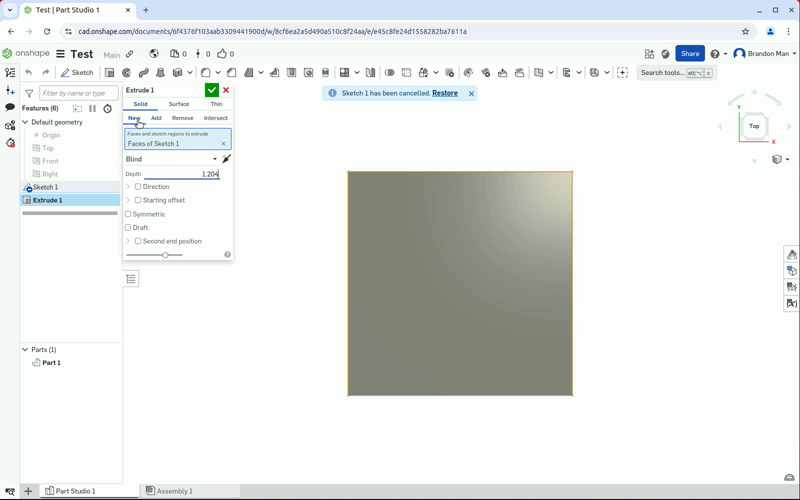
key(enter)
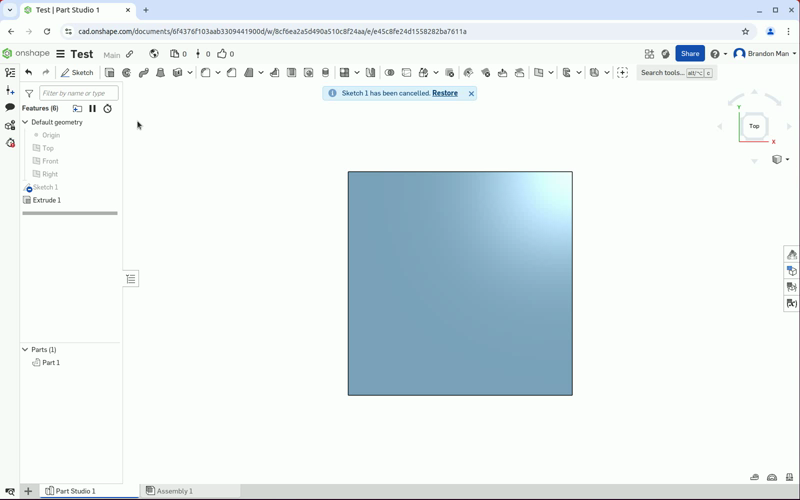
key(shift+h)
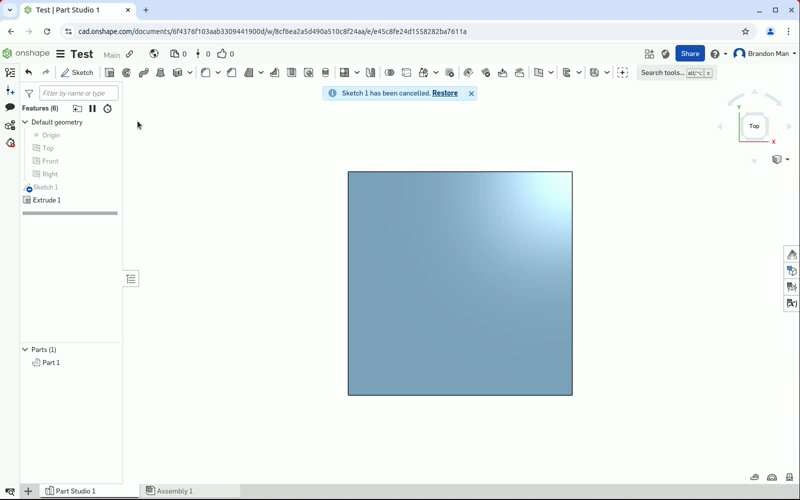
key(shift+h)
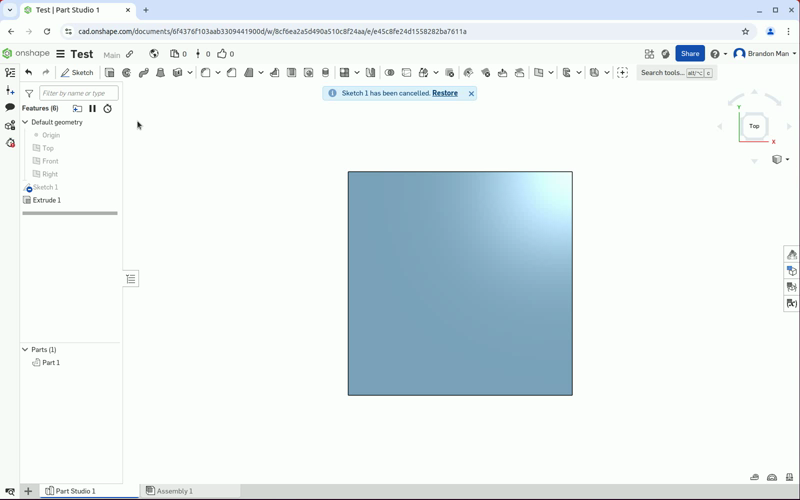
mouse_move(73, 189)
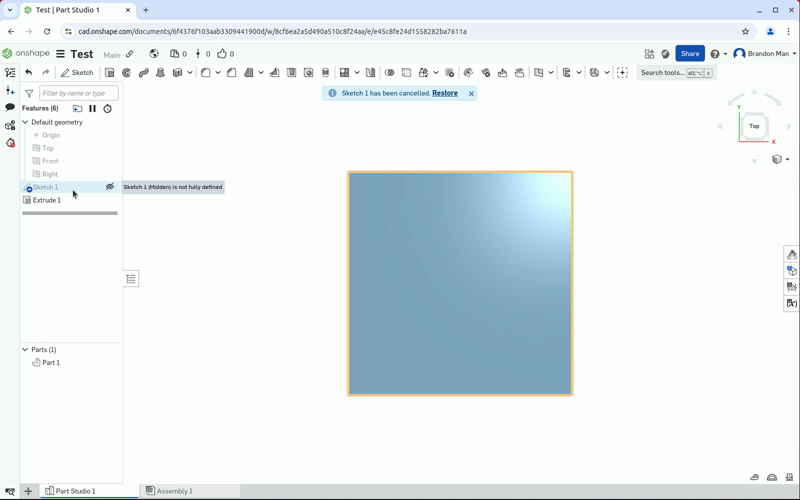
click(73, 189)
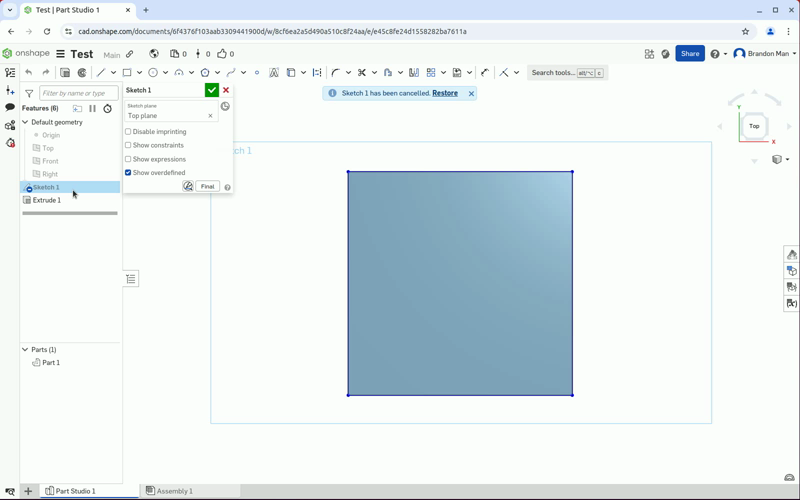
mouse_move(229, 92)
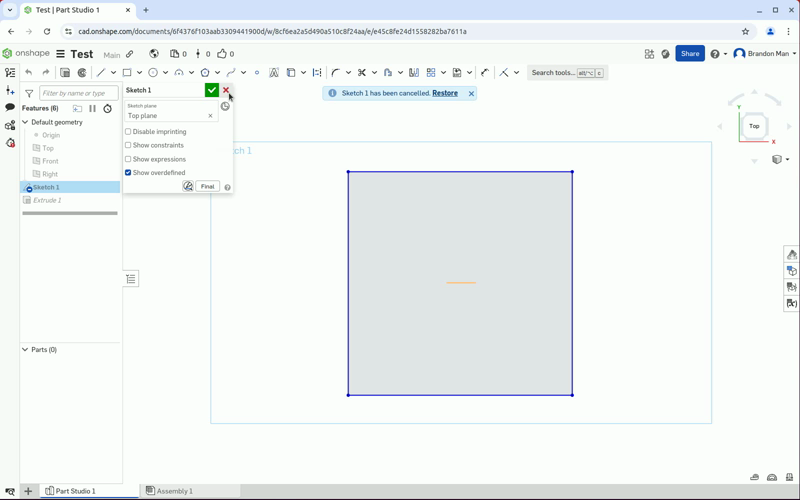
click(229, 92)
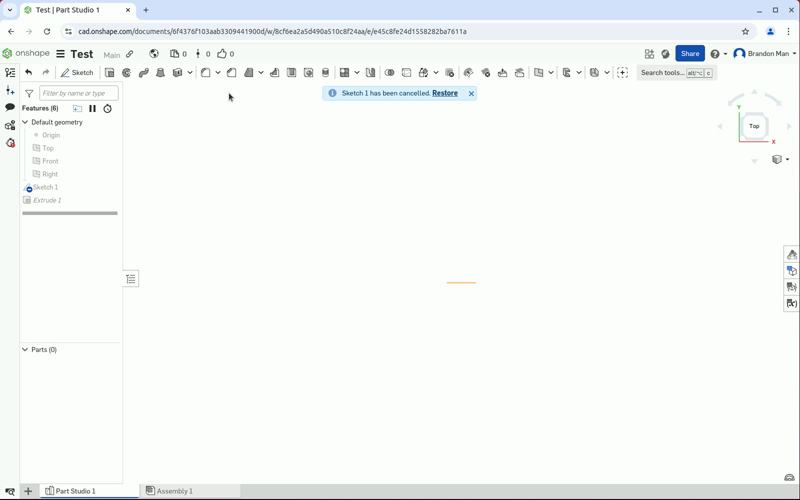
mouse_move(541, 75)
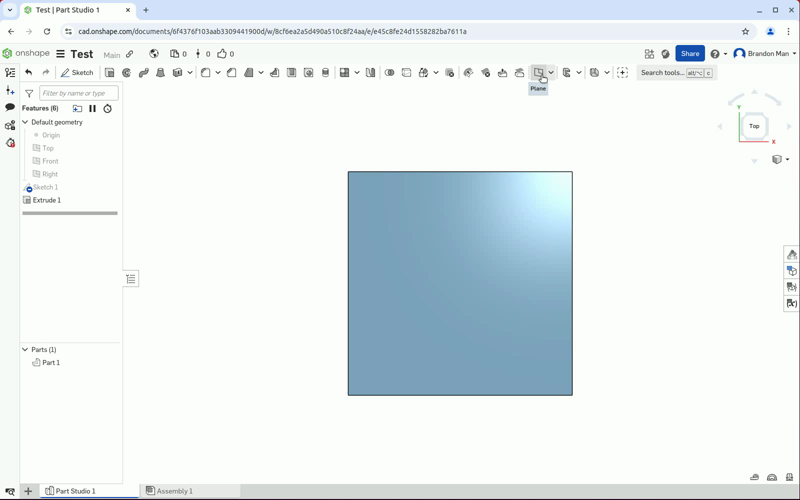
click(541, 75)
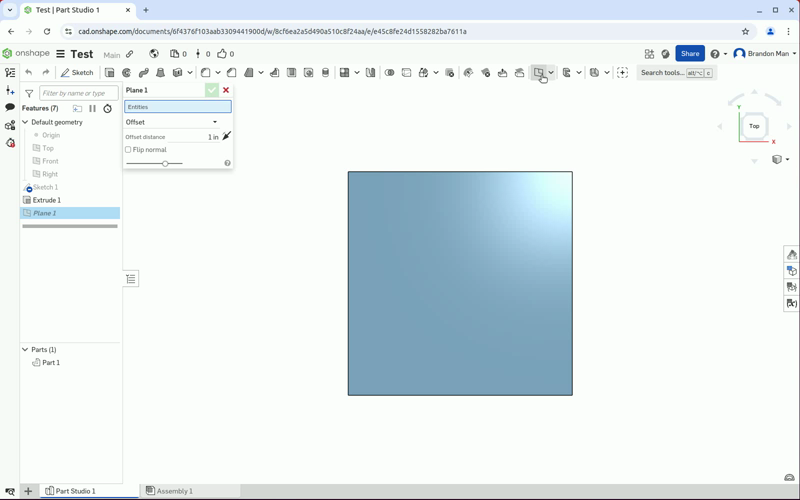
mouse_move(73, 150)
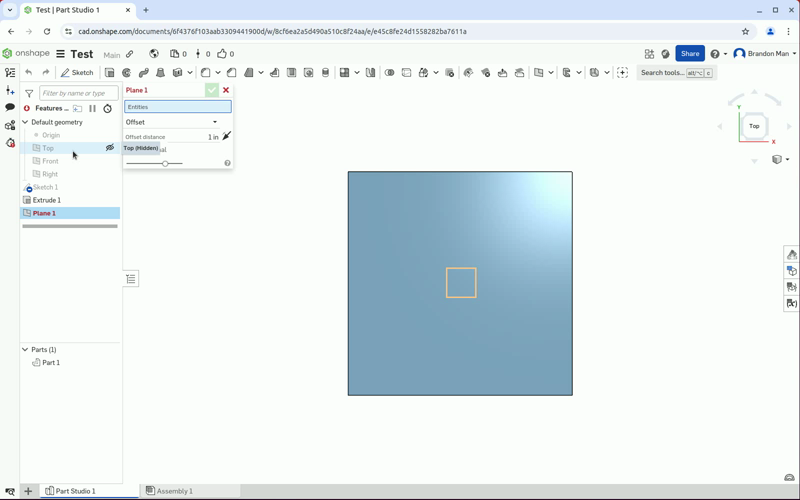
click(73, 150)
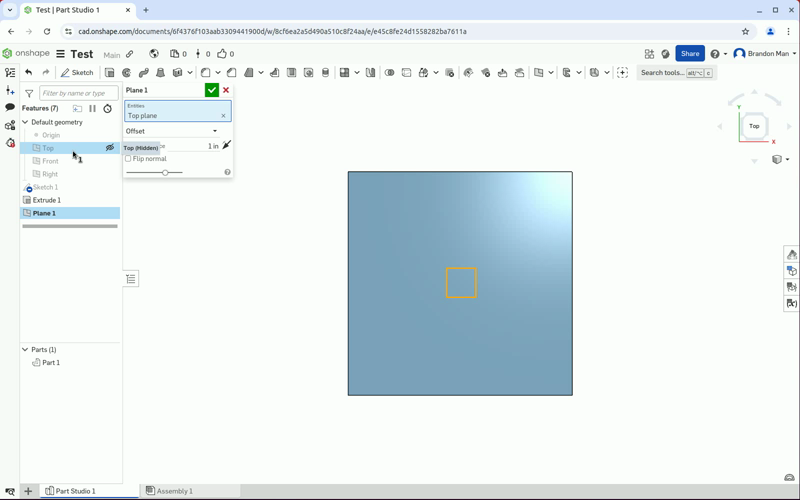
key(tab, 2)
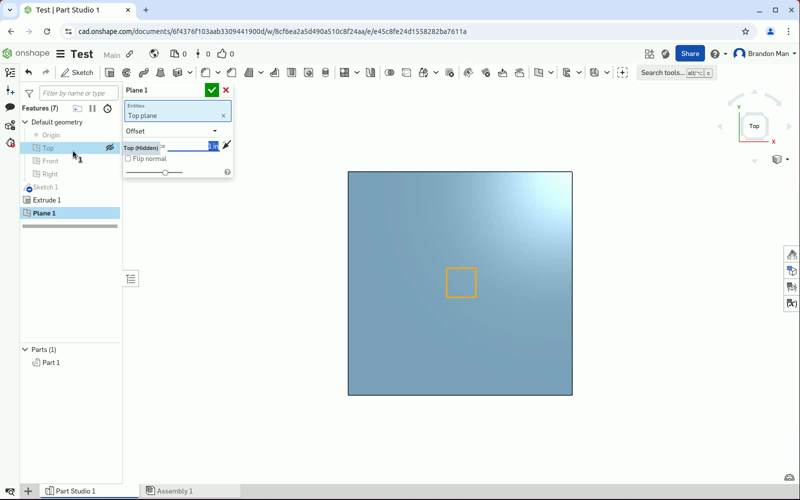
text(1.202)
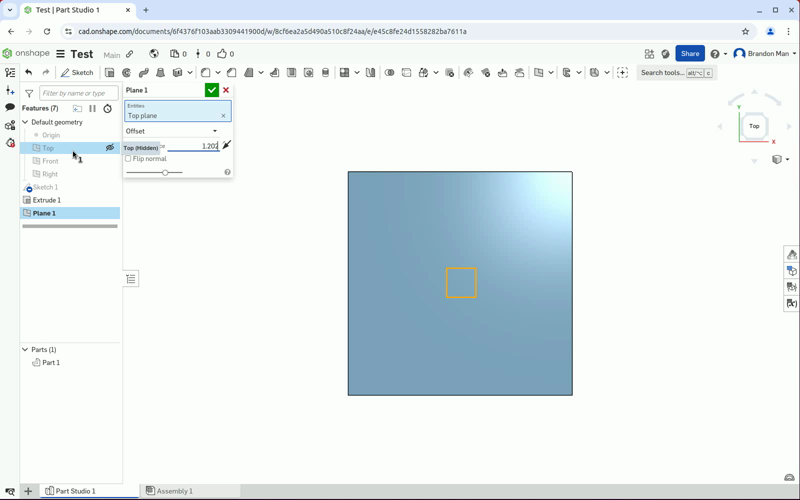
key(enter, 2)
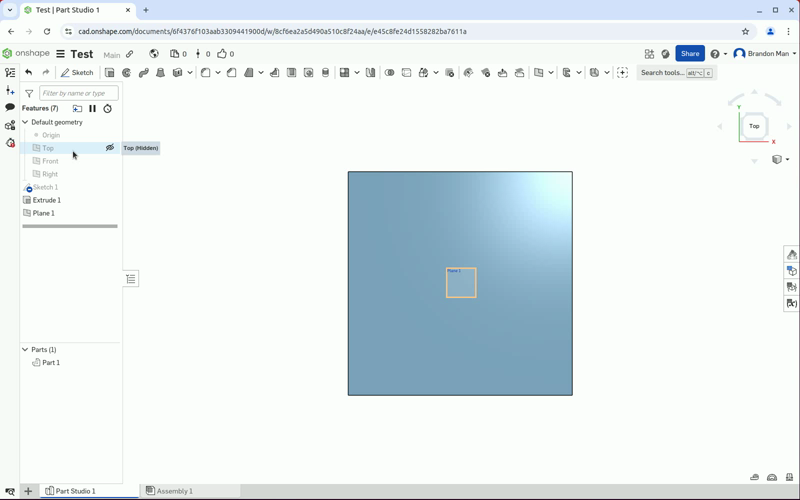
key(shift+s)
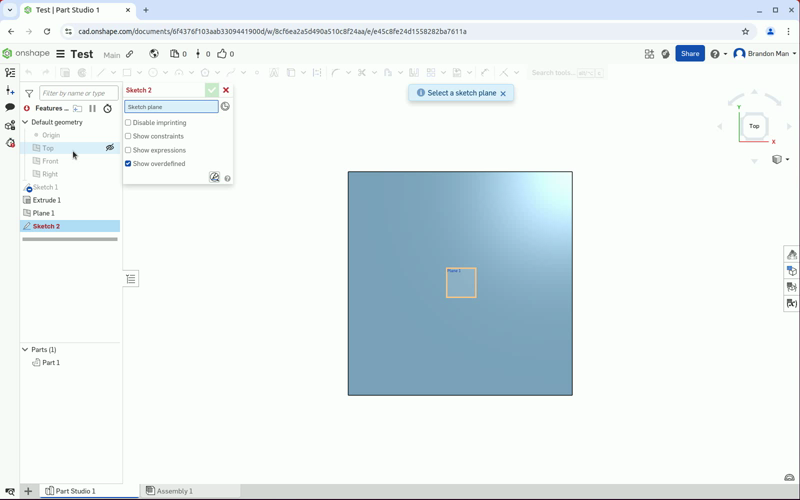
mouse_move(73, 215)
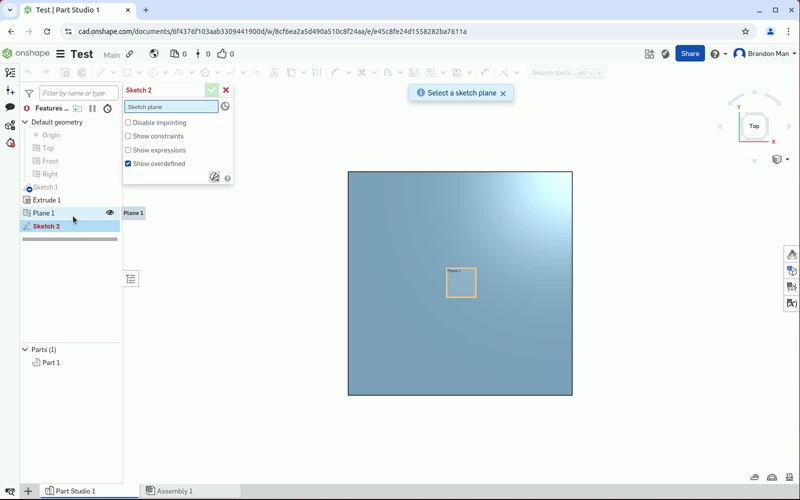
click(73, 215)
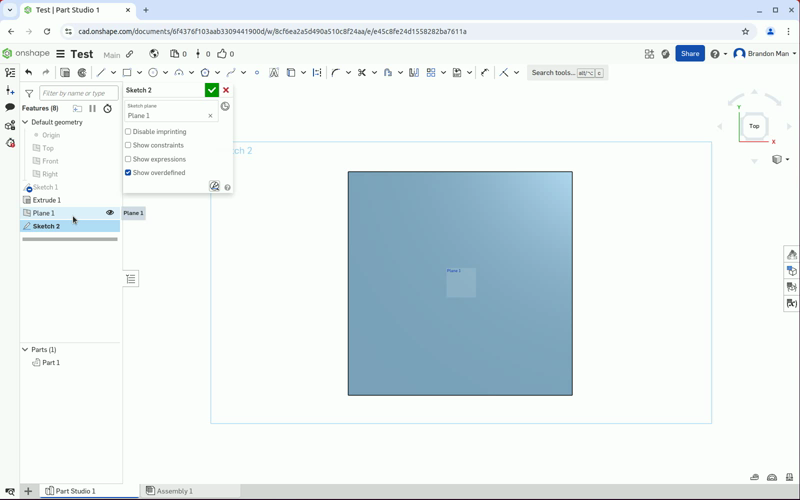
mouse_move(73, 352)
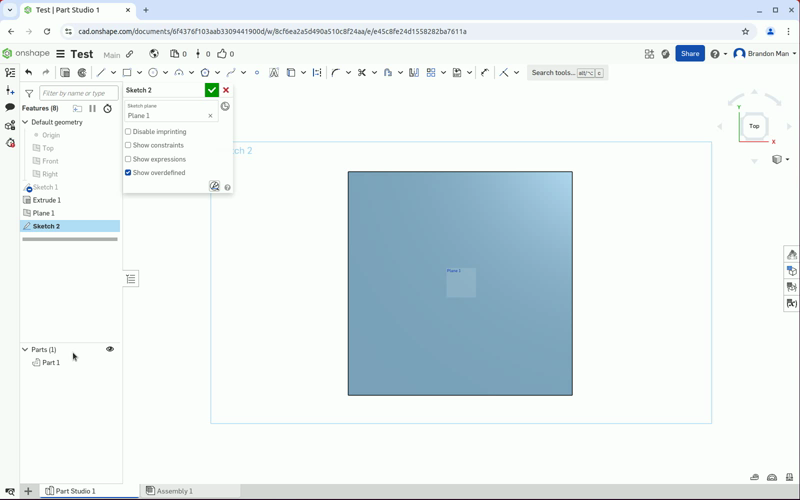
key(y)
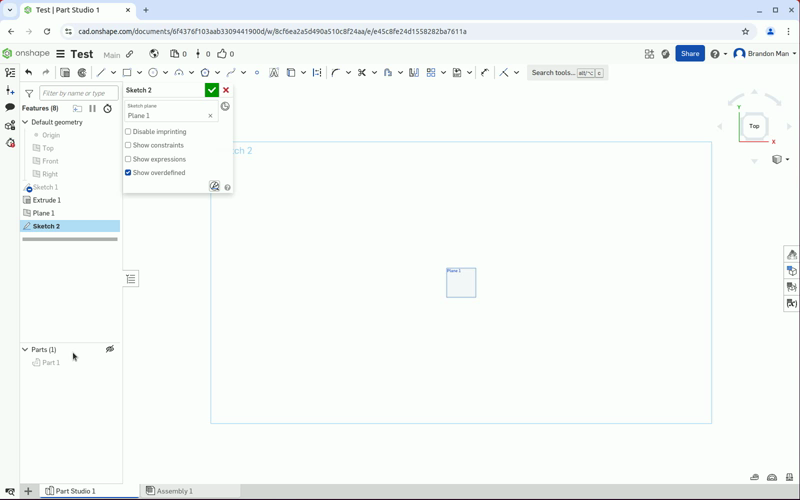
key(l)
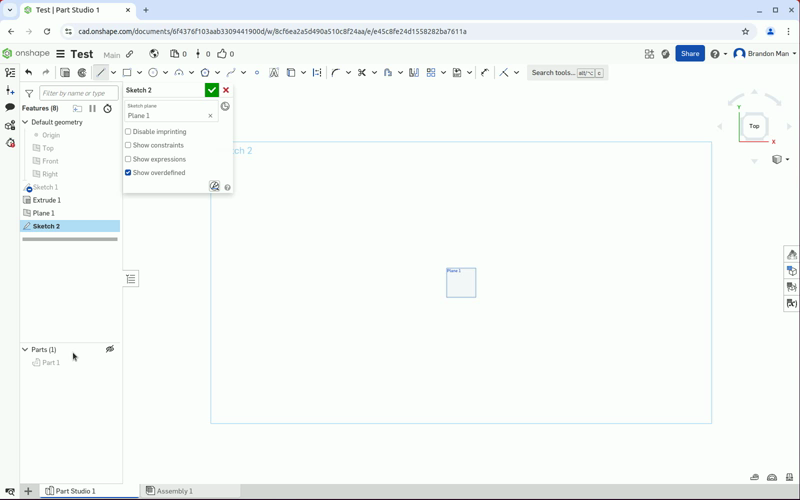
key_down(shift)
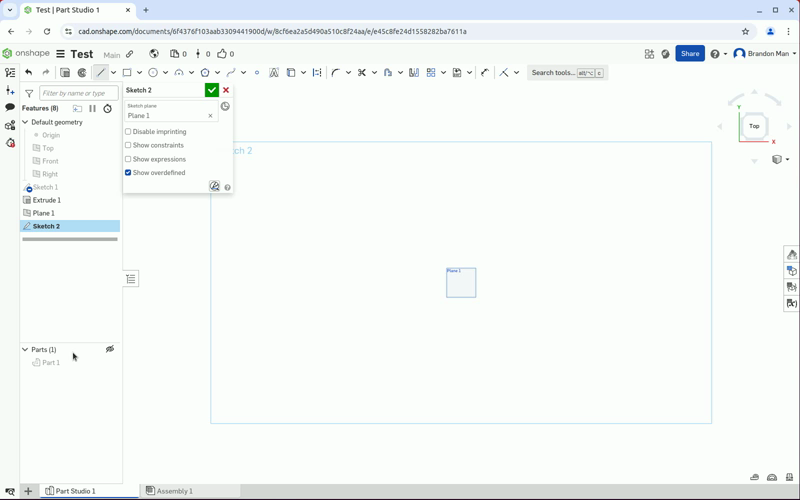
mouse_move(411, 332)
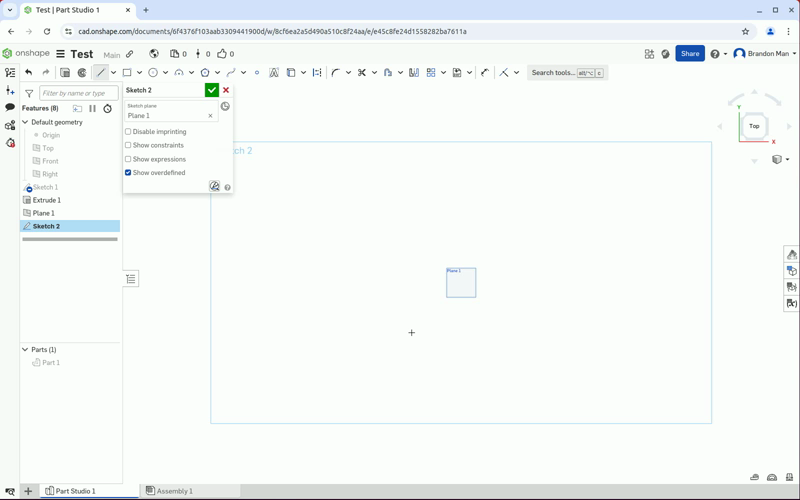
click(411, 332)
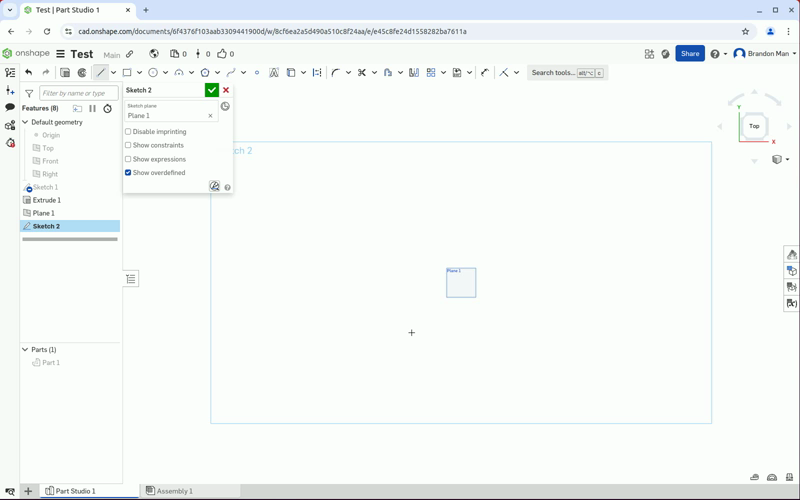
key_up(shift)
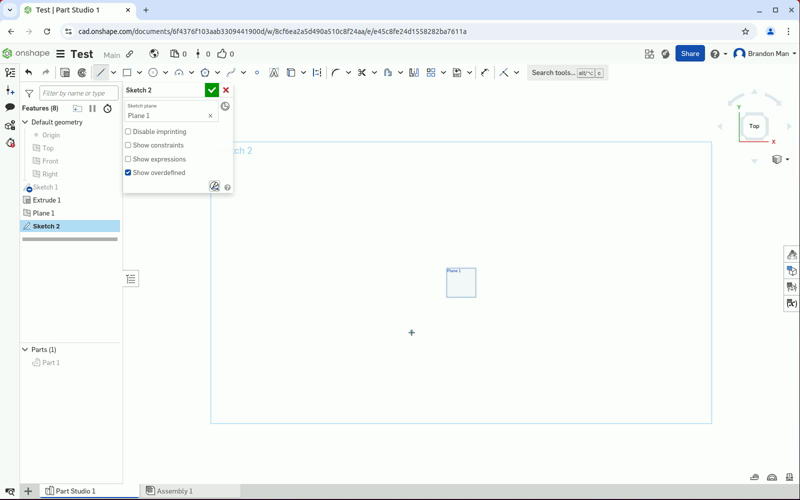
key_down(shift)
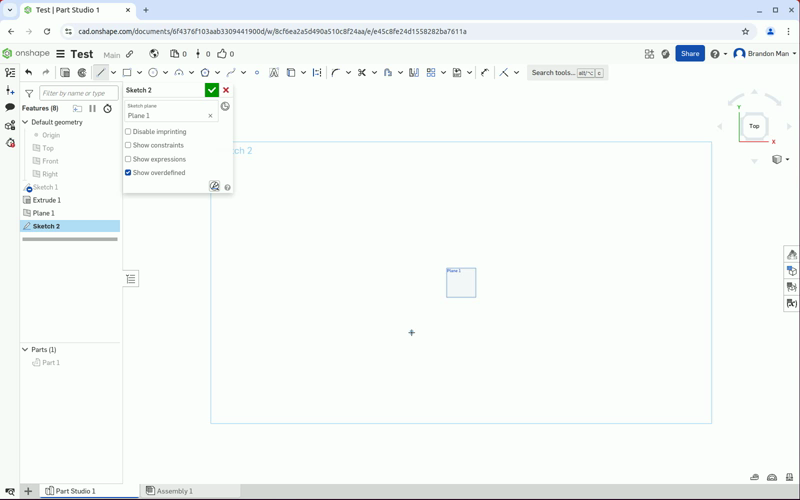
mouse_move(509, 332)
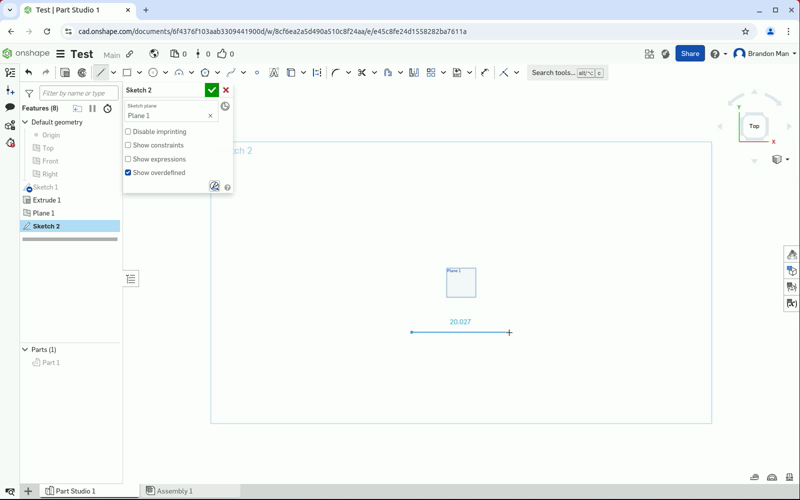
click(509, 332)
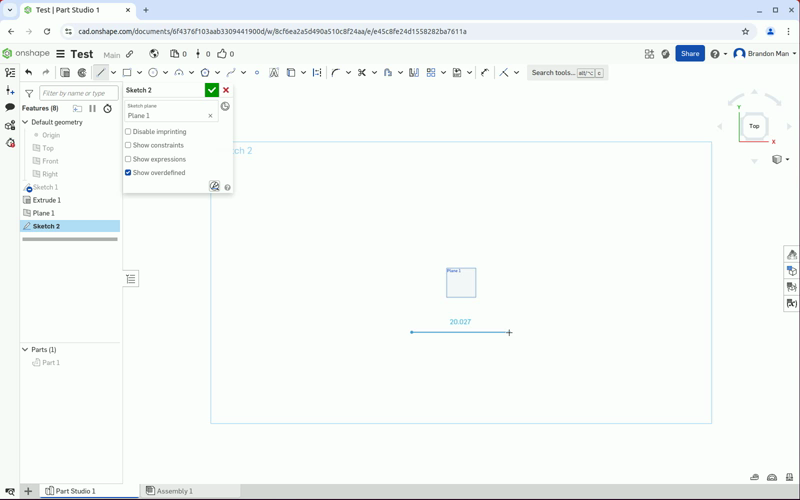
key_up(shift)
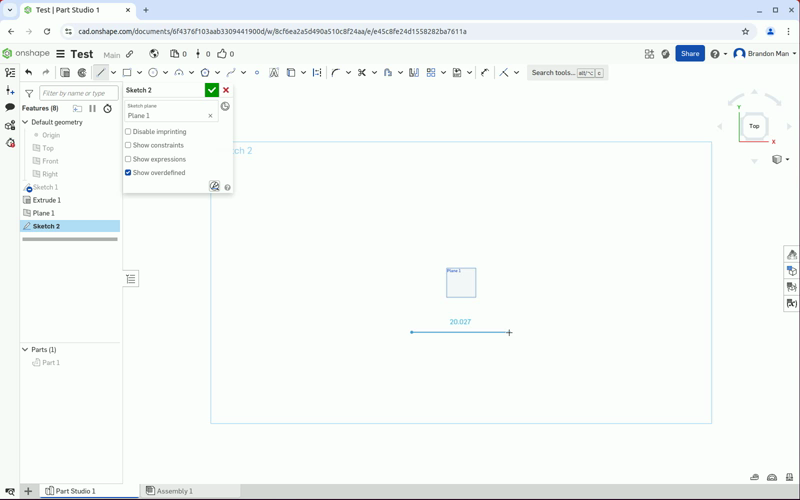
key_down(shift)
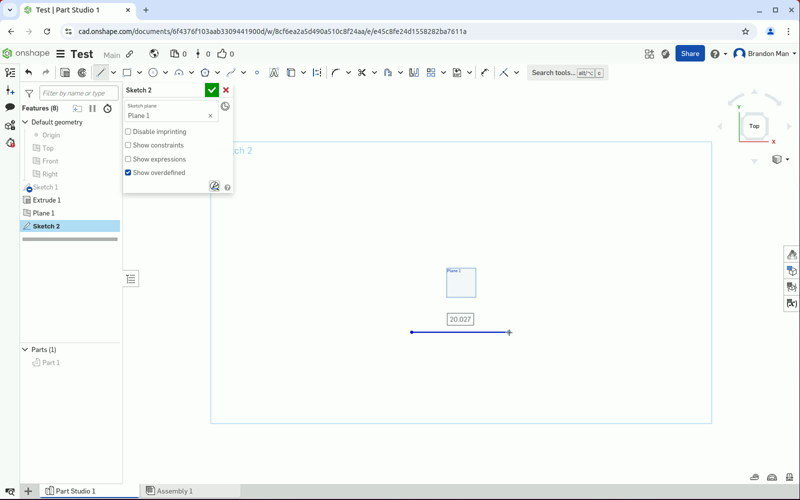
mouse_move(509, 234)
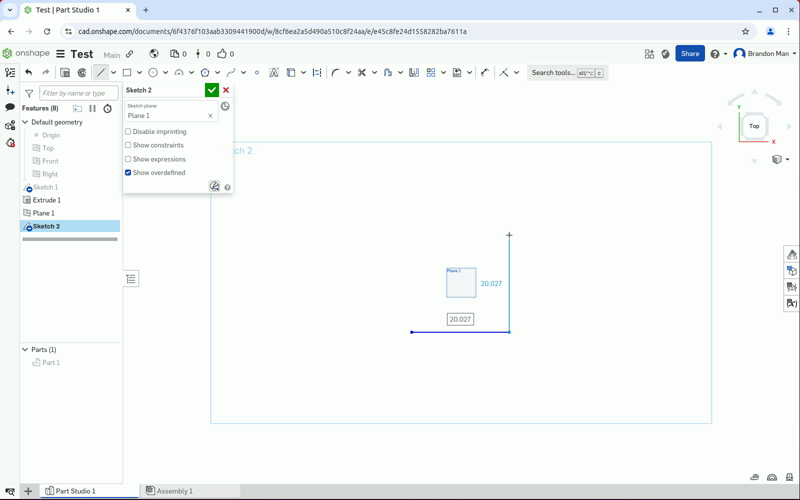
click(509, 234)
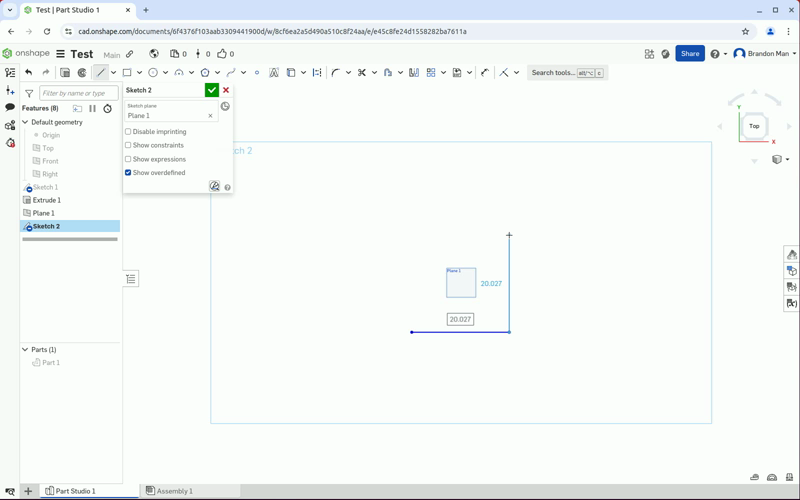
key_up(shift)
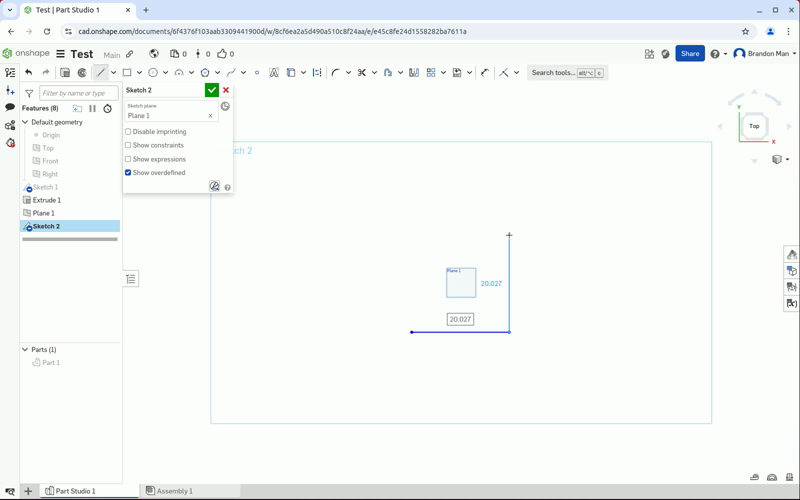
key_down(shift)
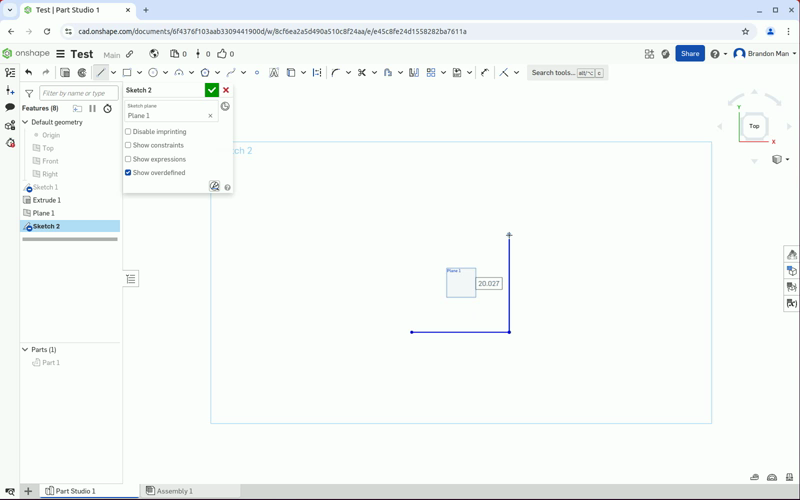
mouse_move(411, 234)
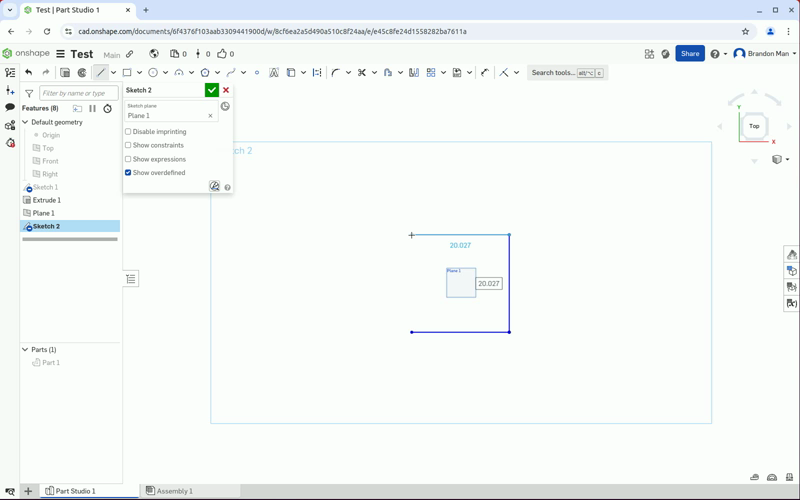
click(411, 234)
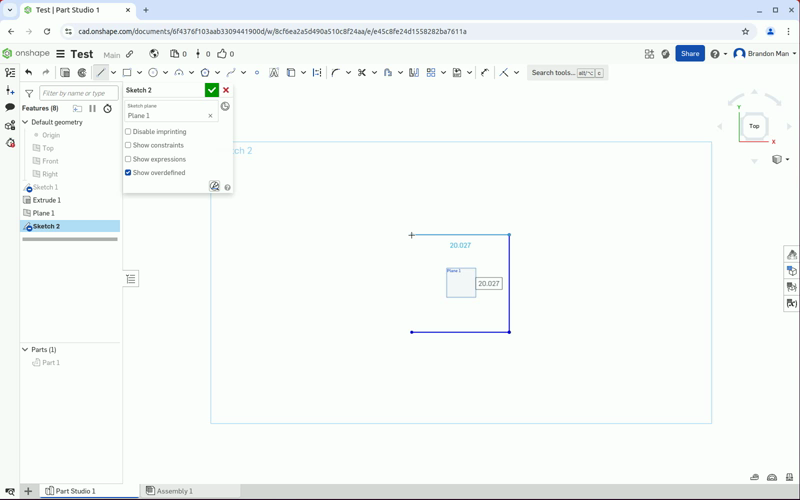
key_up(shift)
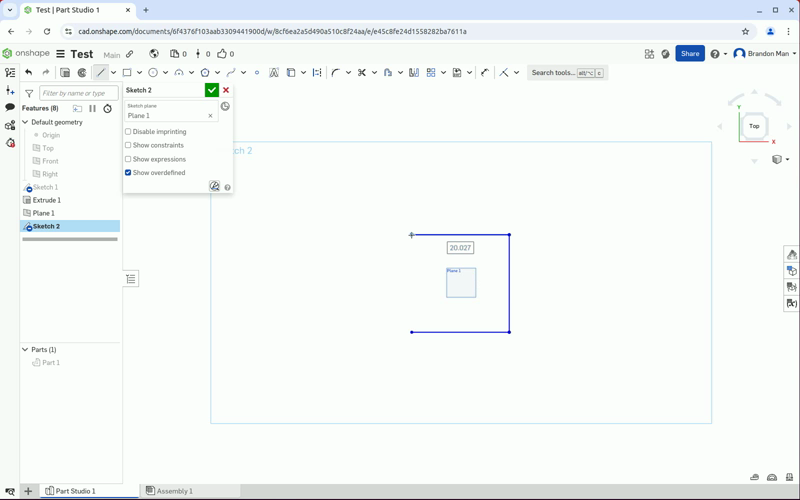
key_down(shift)
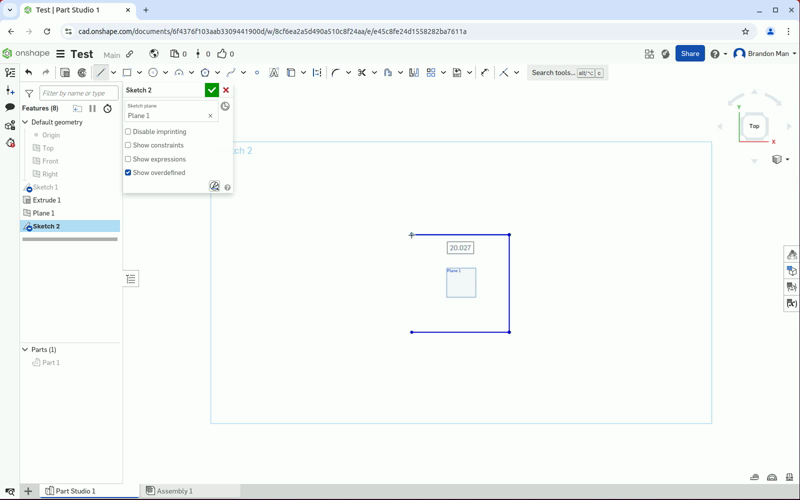
mouse_move(411, 332)
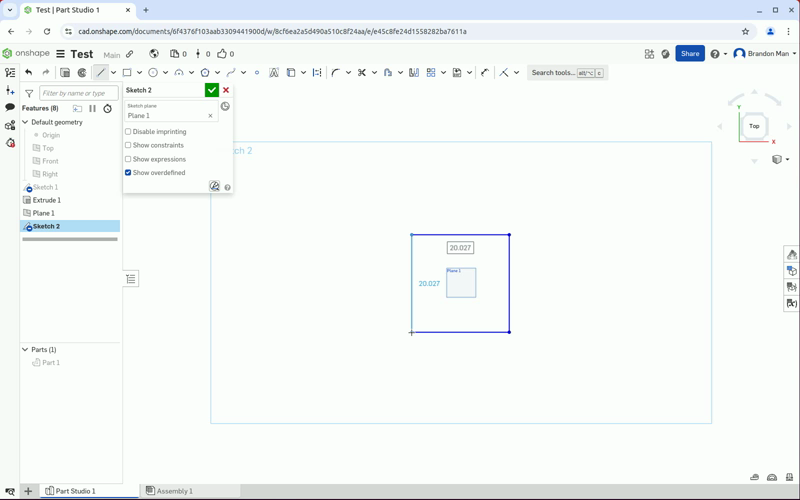
key_up(shift)
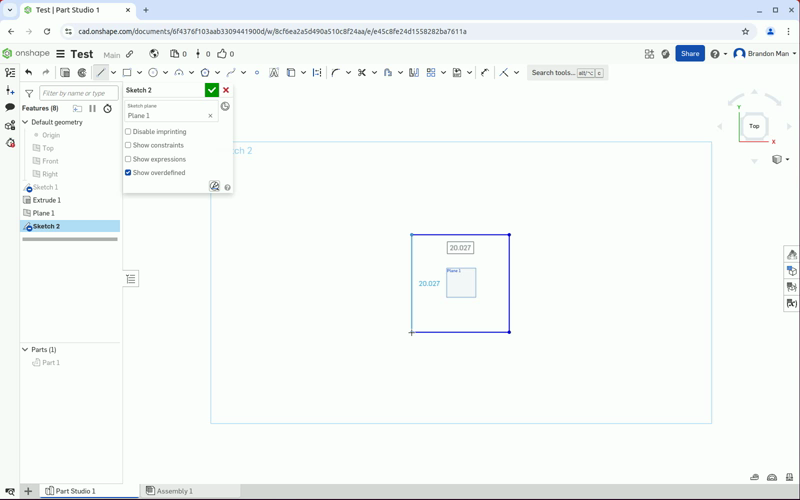
click(411, 332)
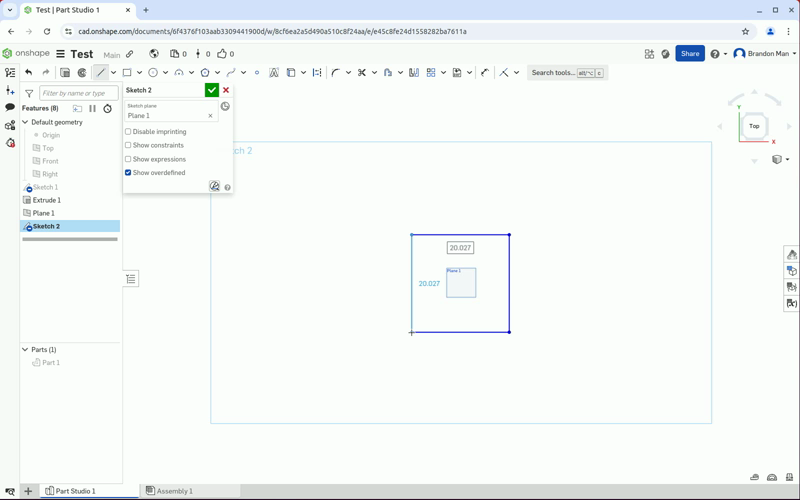
key(esc)
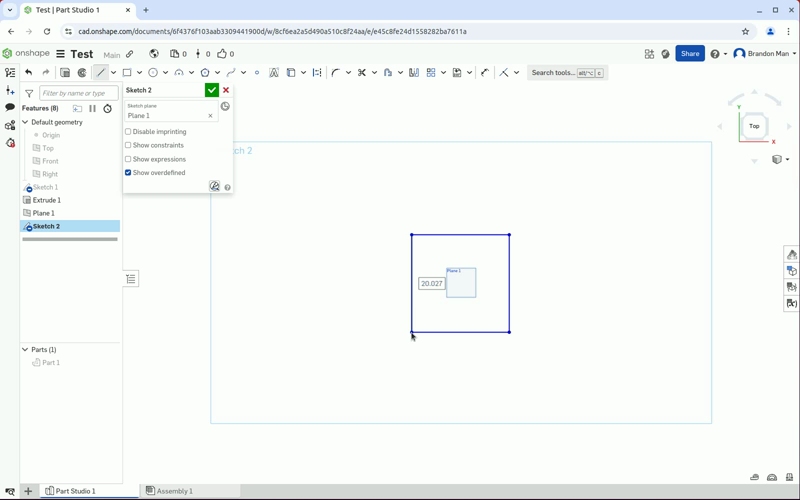
mouse_move(485, 250)
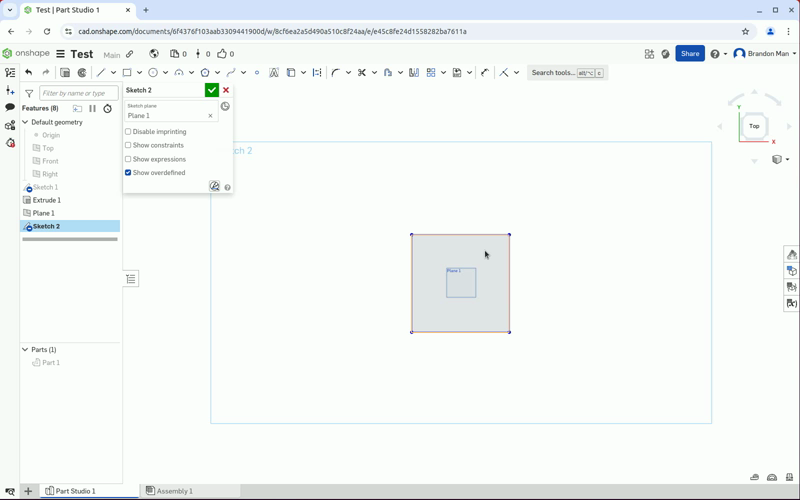
click(485, 250)
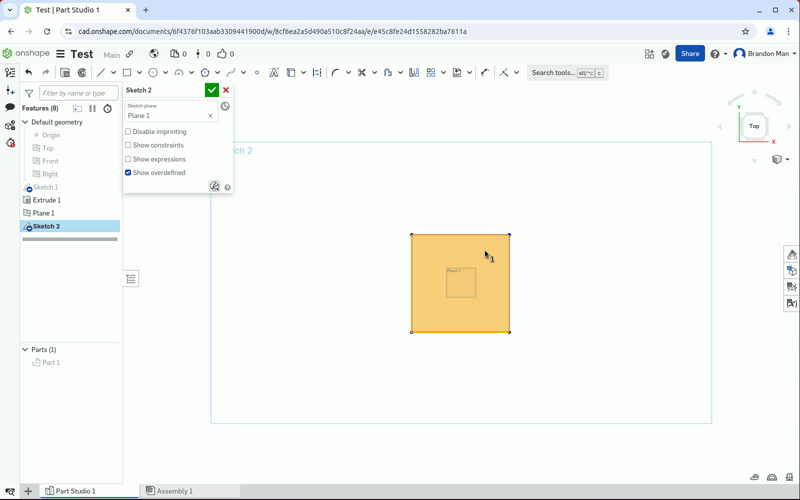
mouse_move(73, 352)
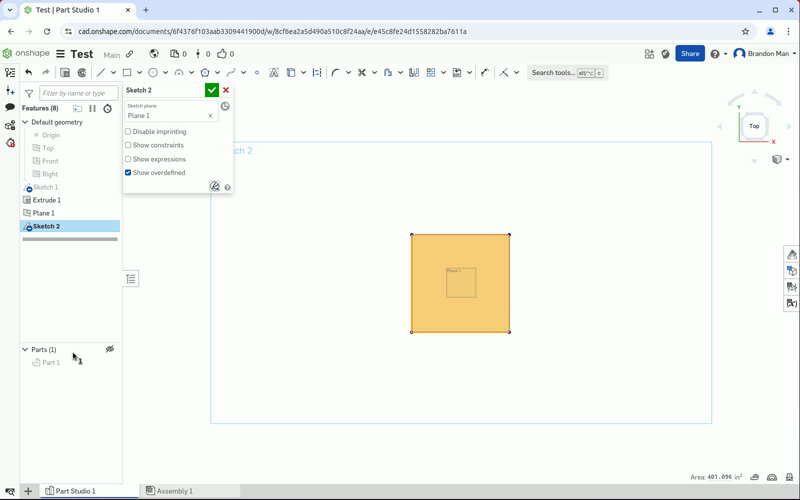
key(shift+y)
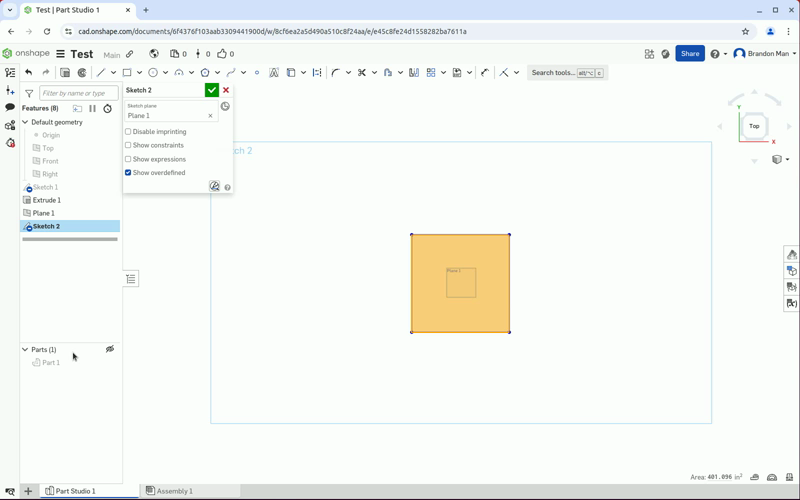
key(shift+e)
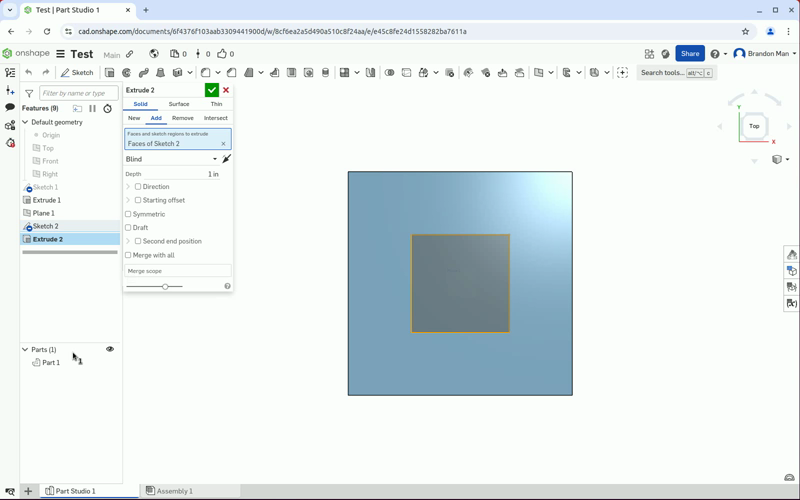
mouse_move(143, 106)
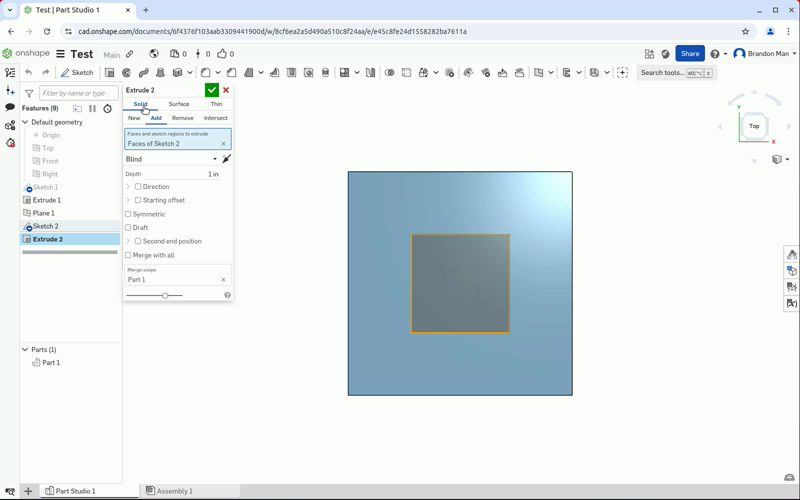
click(143, 106)
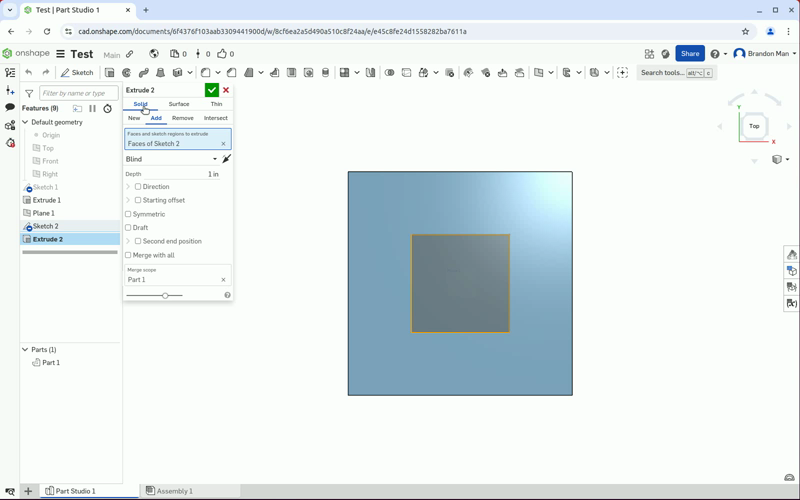
mouse_move(186, 120)
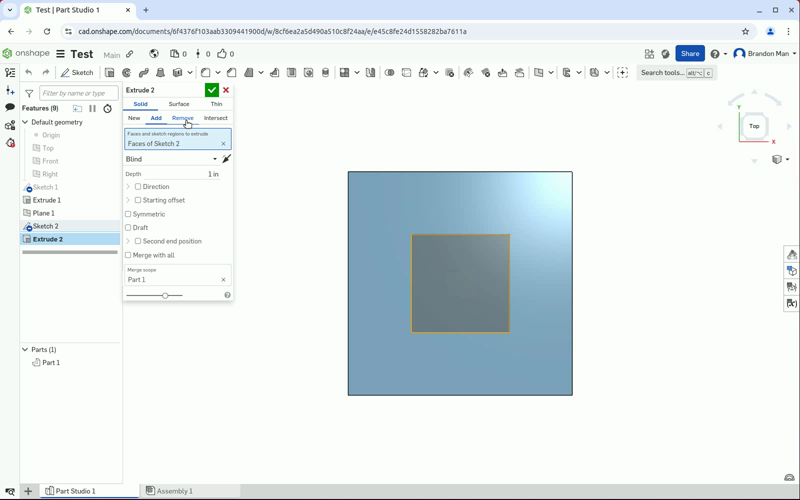
click(186, 120)
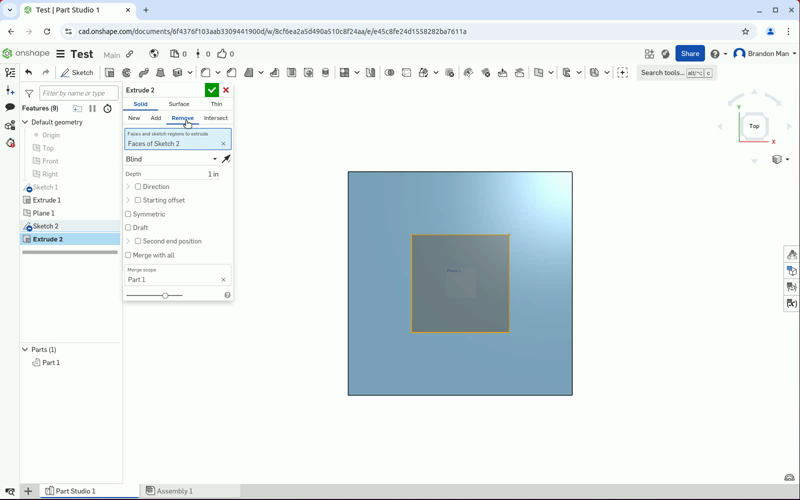
key(tab, 4)
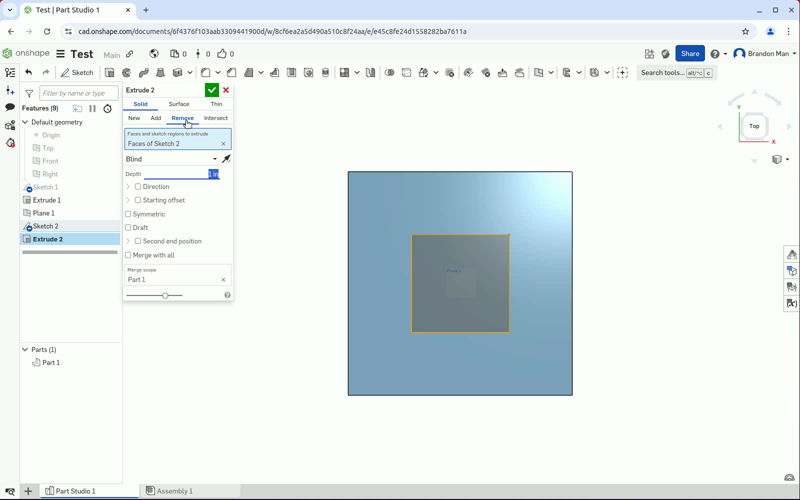
text(9.628)
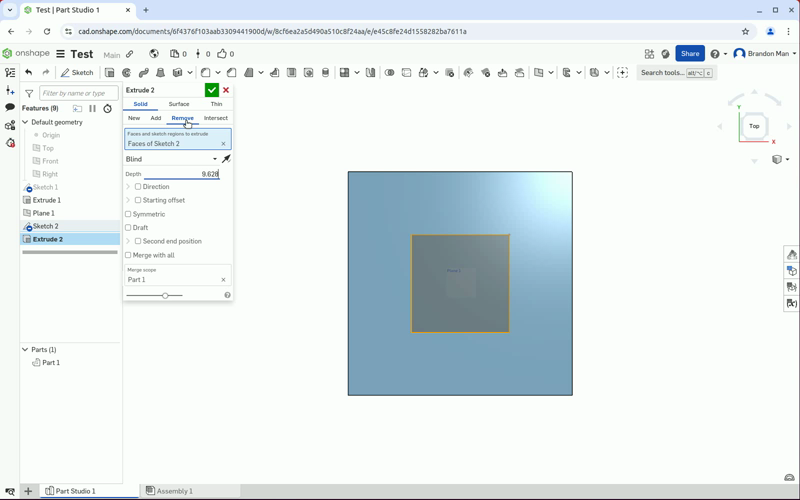
key(tab, 6)
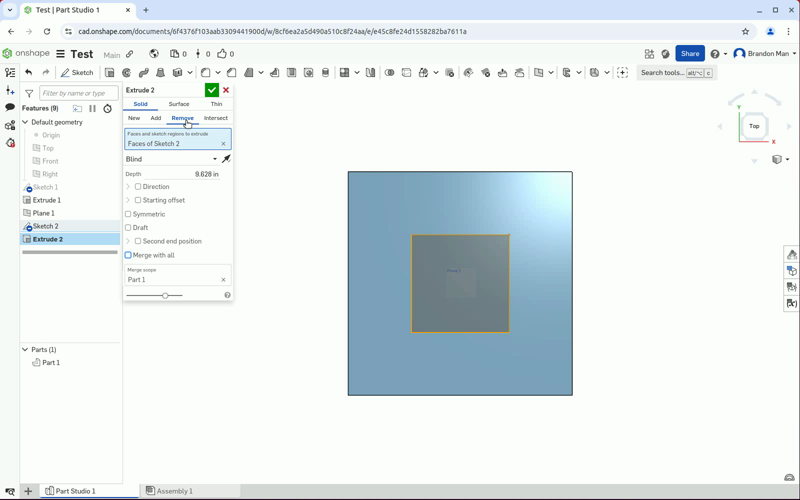
key(space)
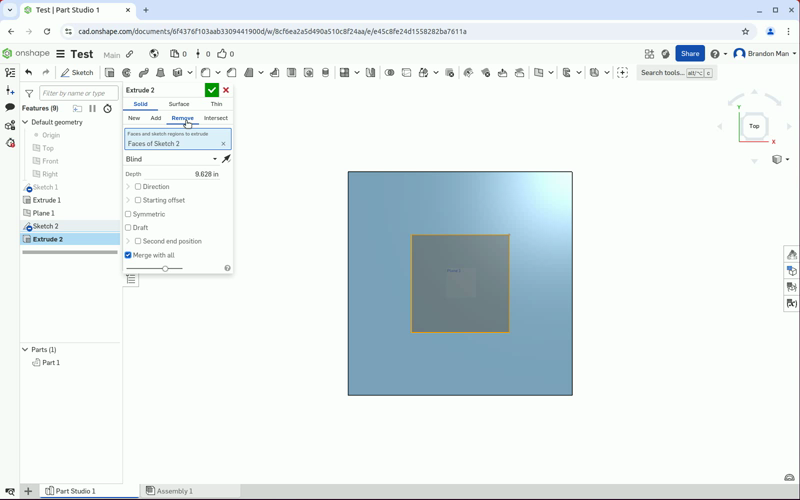
key(enter)
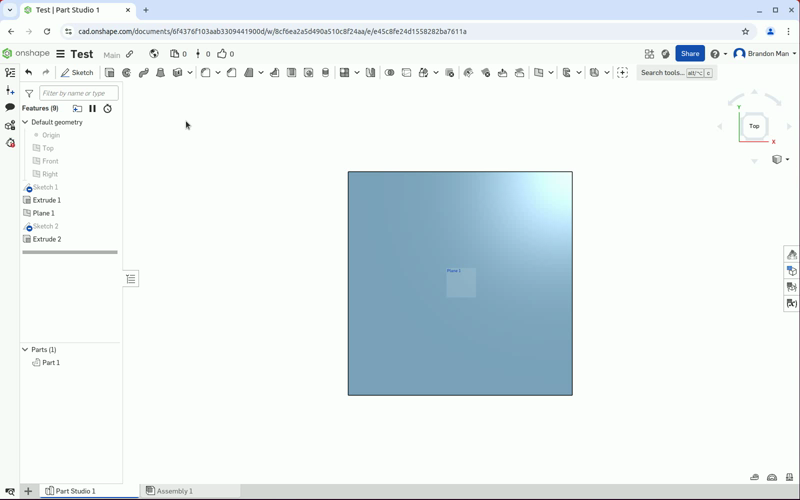
key(shift+h)
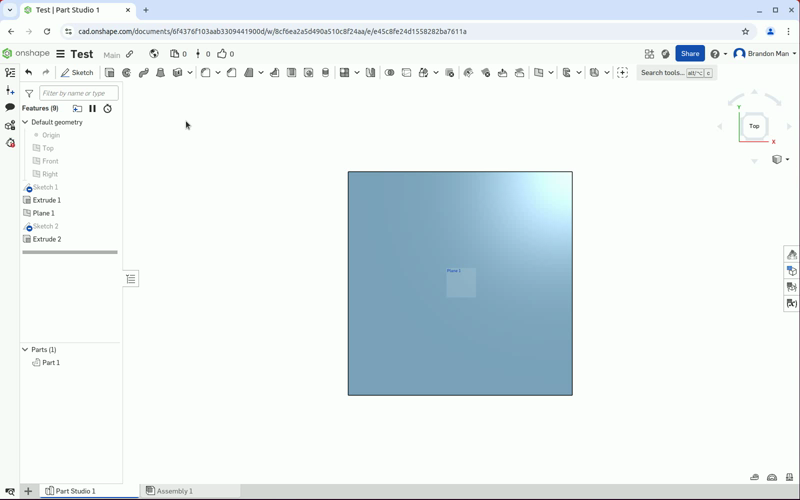
key(shift+h)
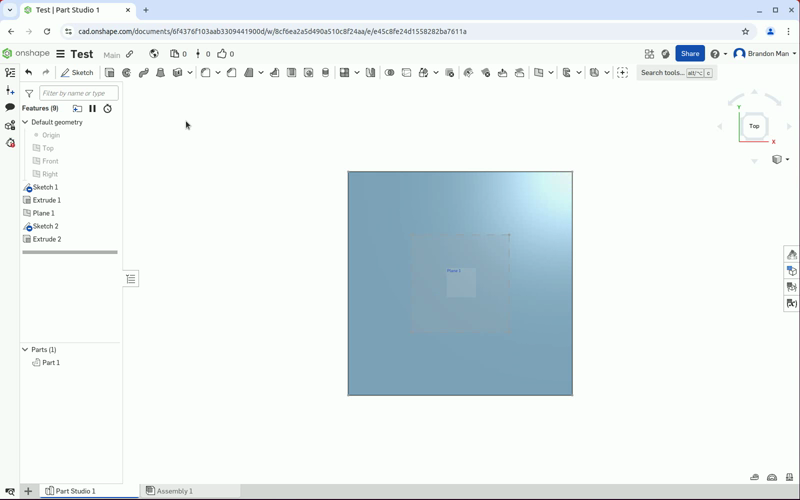
key(shift+7)
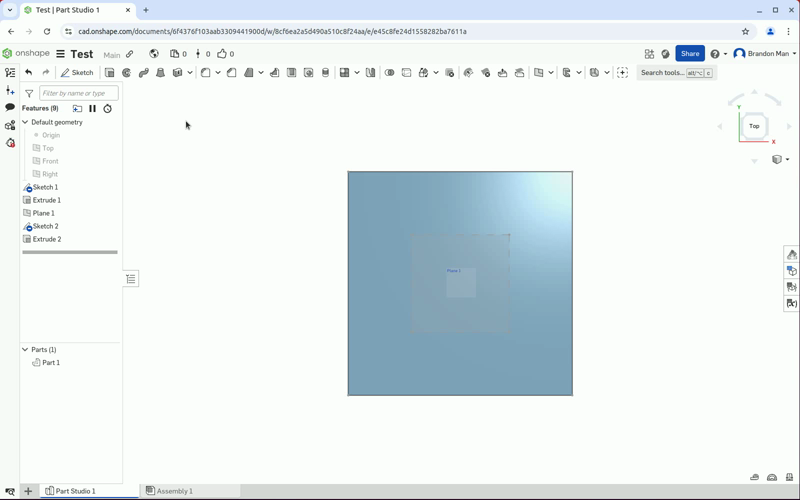
key(up, 3)
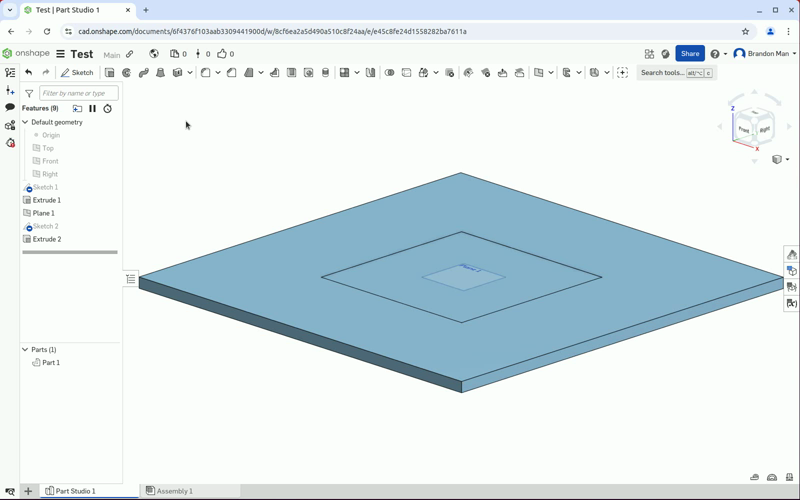
key(left, 3)
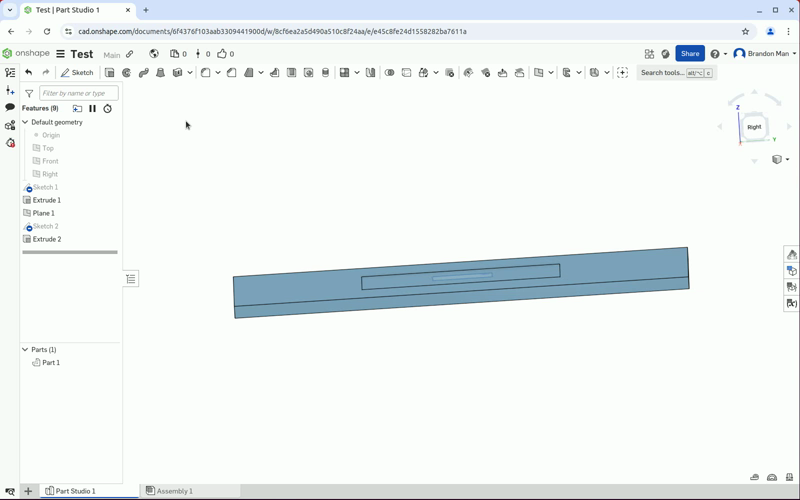
key(right, 3)
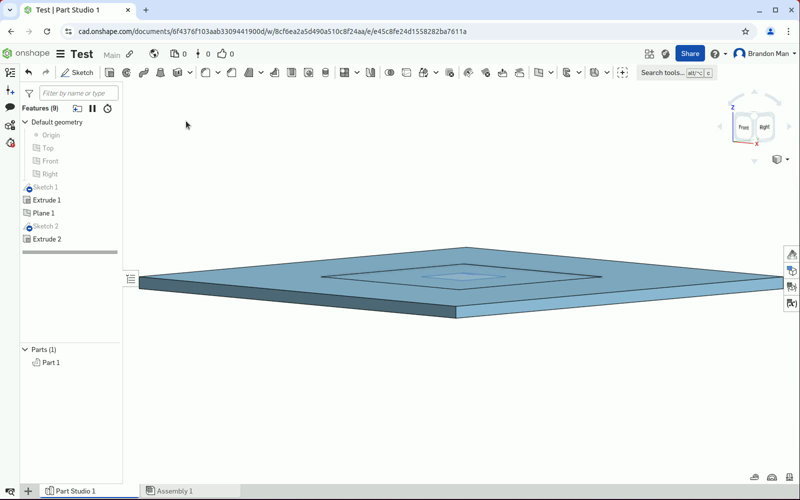
key(down, 3)
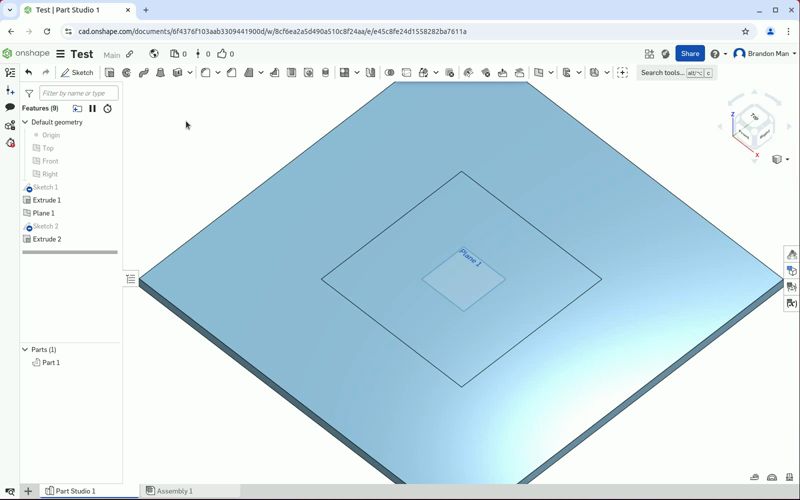
mouse_move(73, 189)
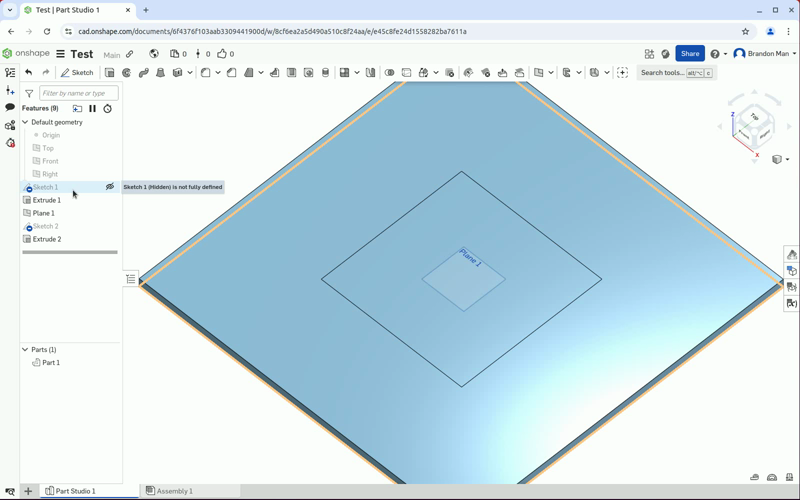
click(73, 189)